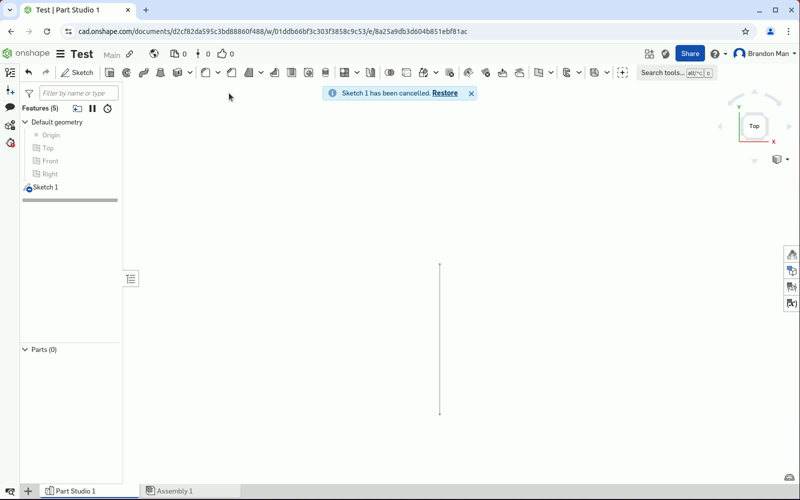
key(shift+h)
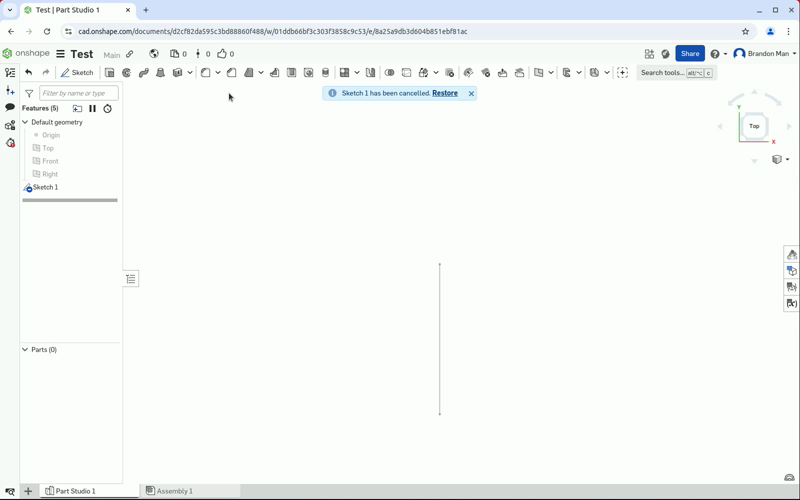
key(shift+s)
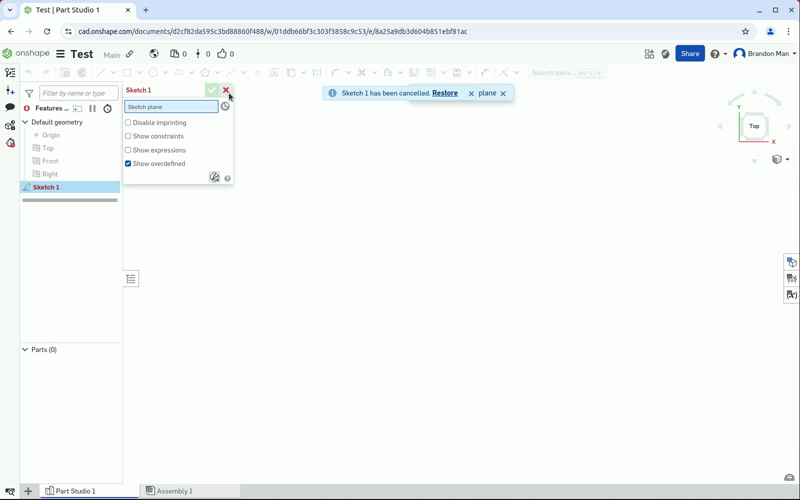
mouse_move(73, 150)
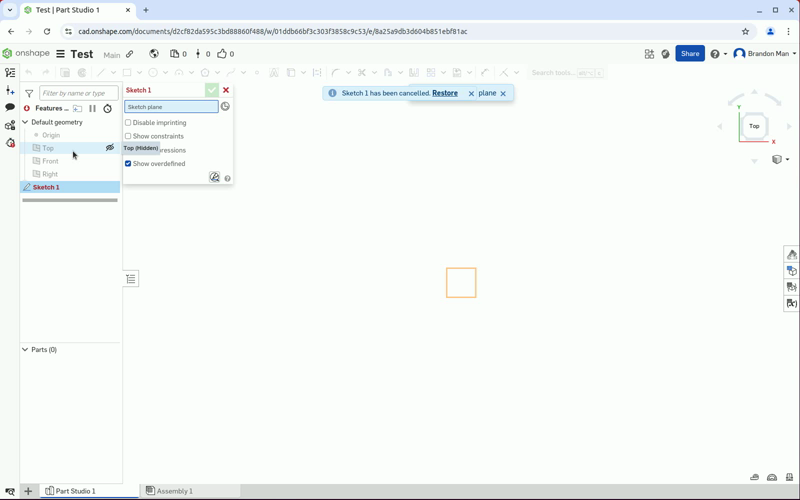
click(73, 150)
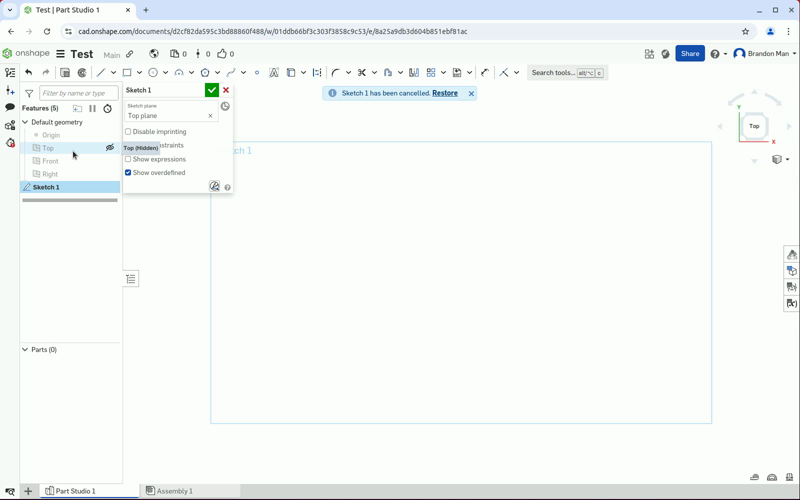
mouse_move(73, 352)
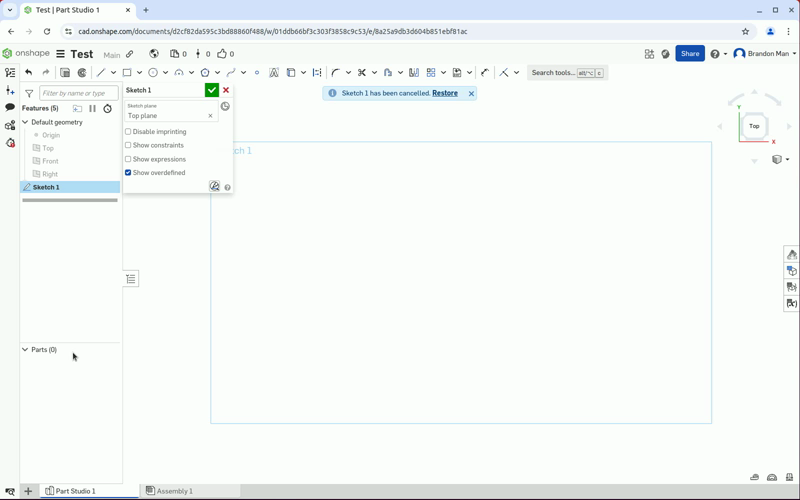
key(y)
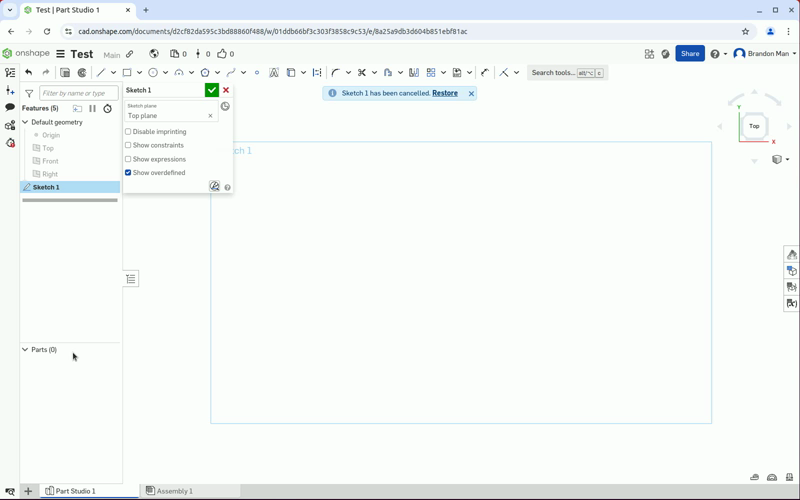
key(l)
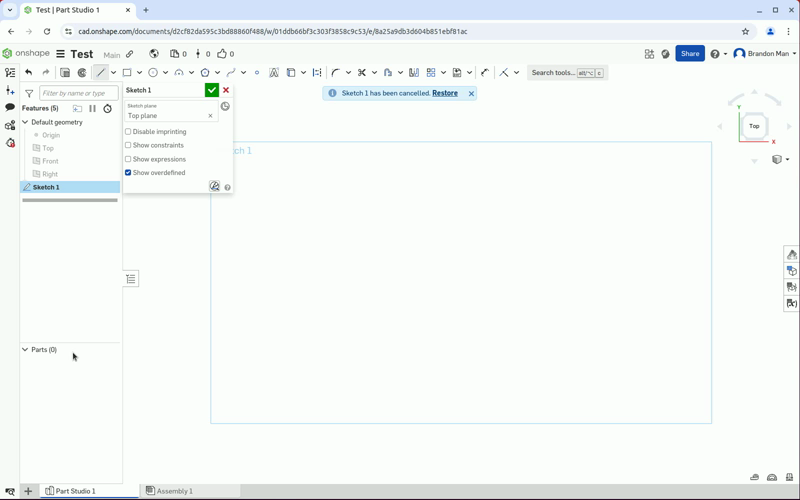
key_down(shift)
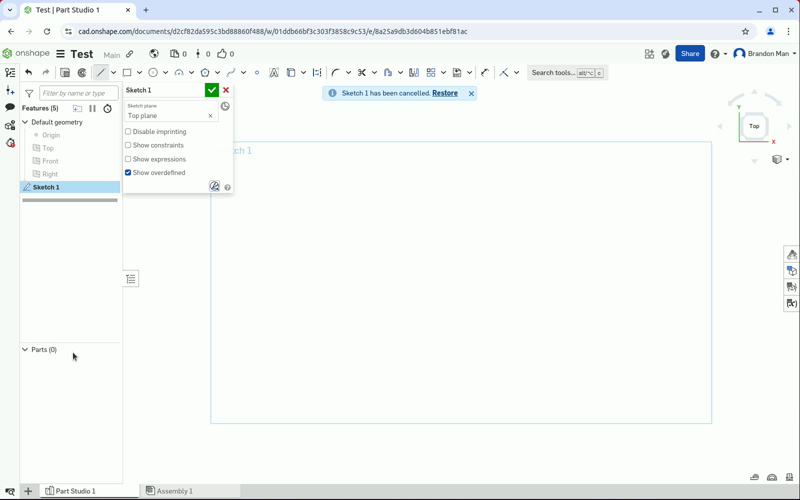
mouse_move(348, 334)
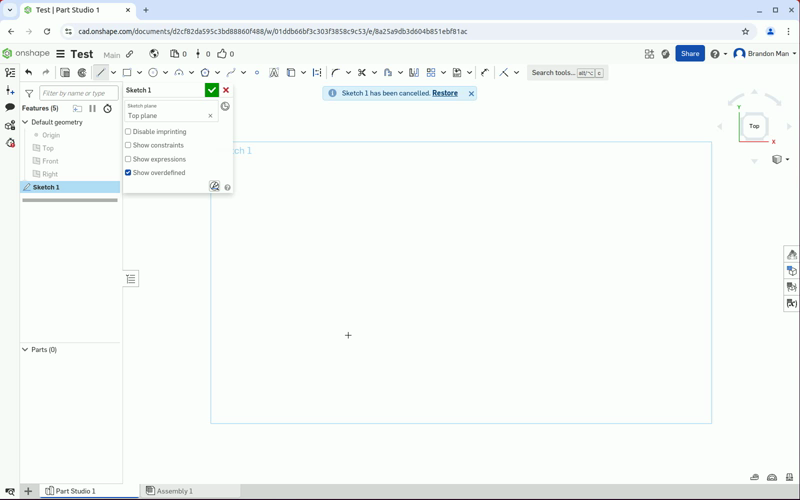
click(348, 334)
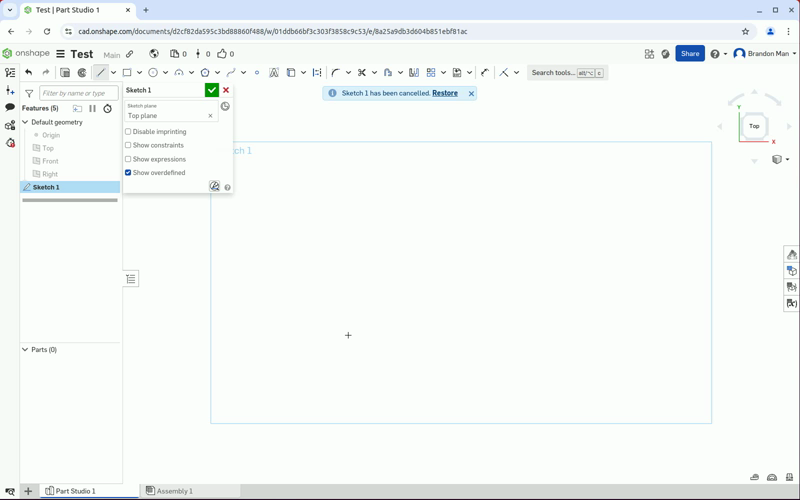
key_up(shift)
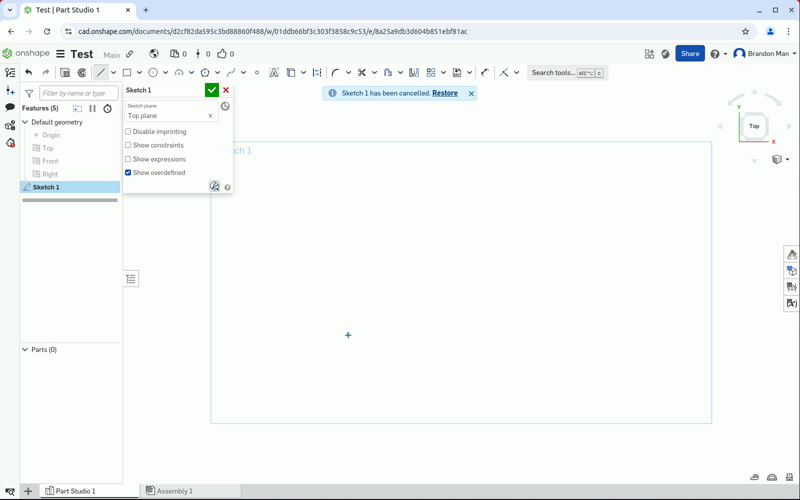
key_down(shift)
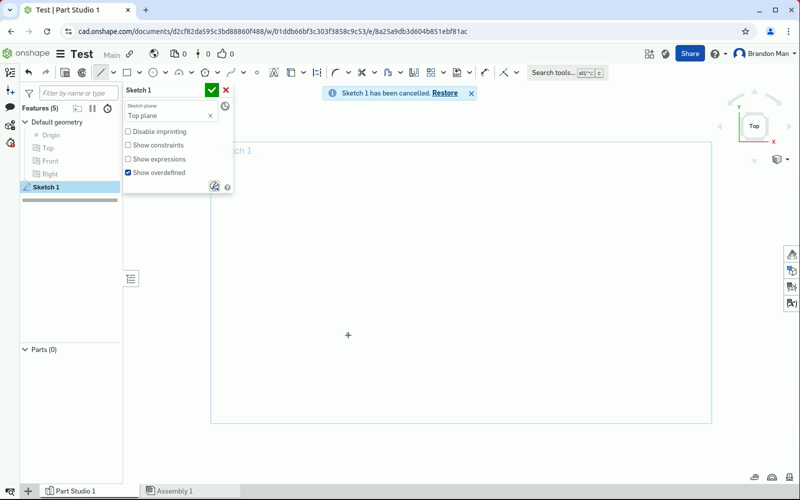
mouse_move(490, 334)
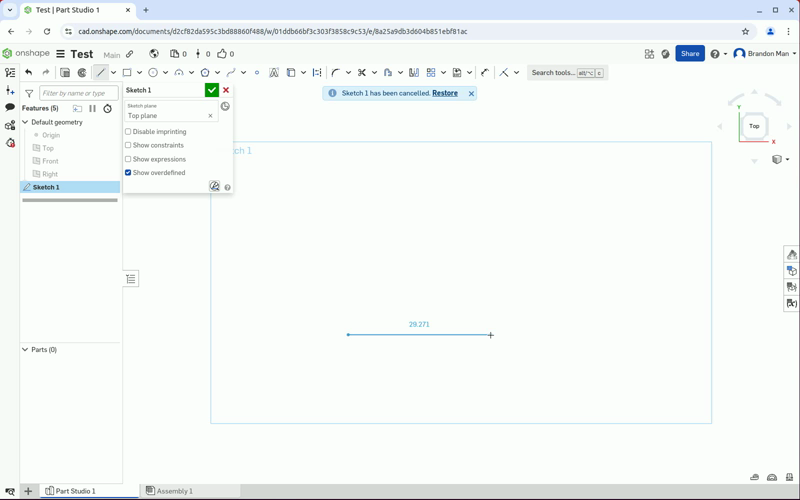
click(490, 334)
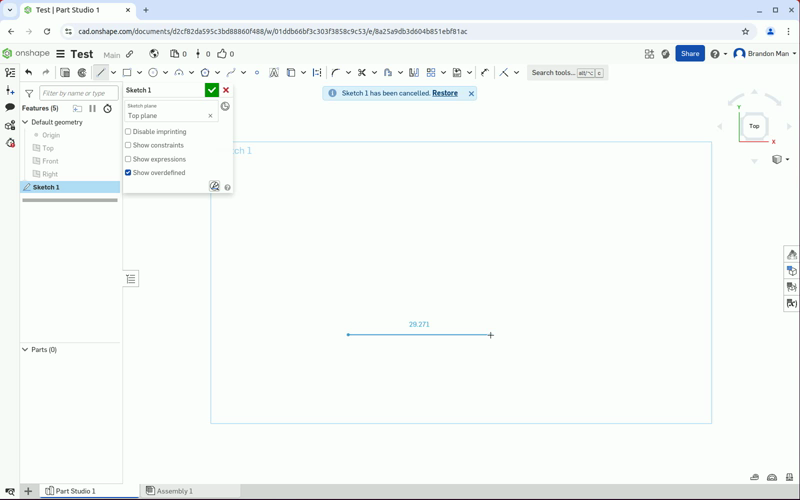
key_up(shift)
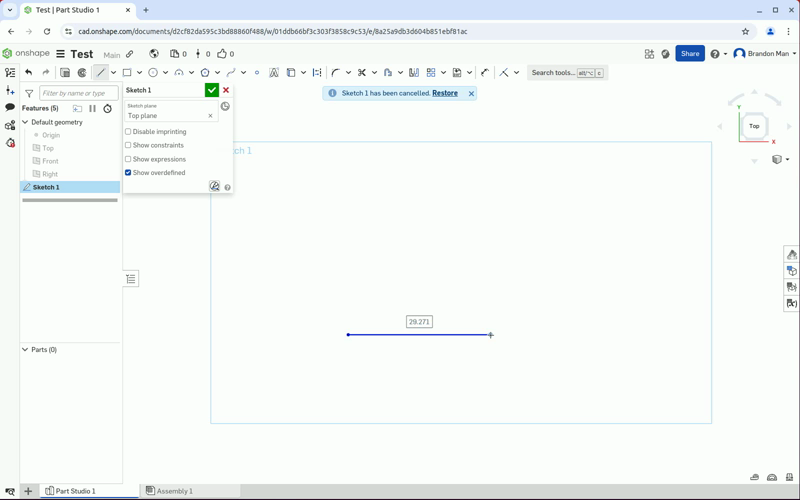
key_down(shift)
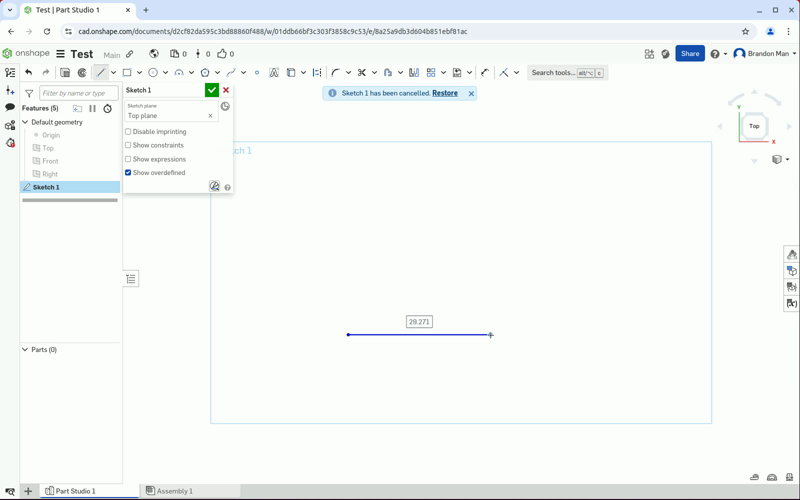
mouse_move(490, 262)
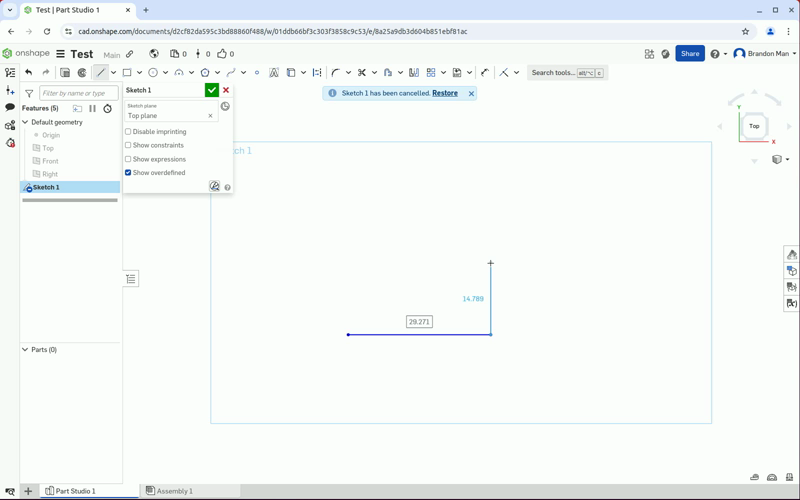
click(490, 262)
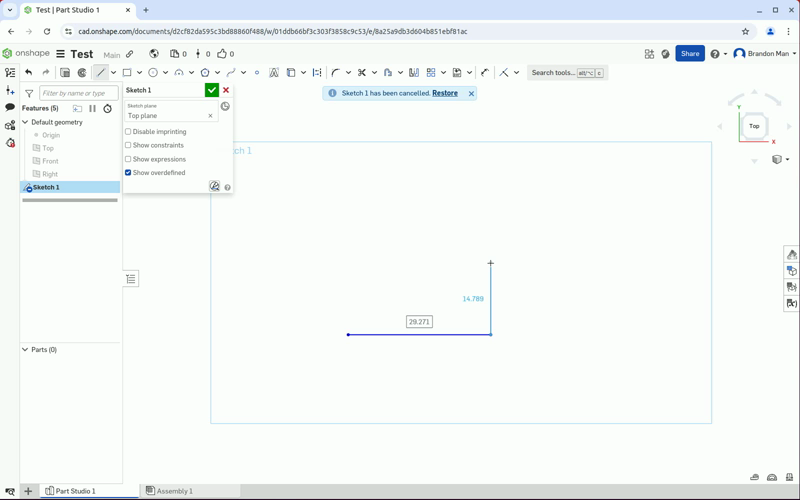
key_up(shift)
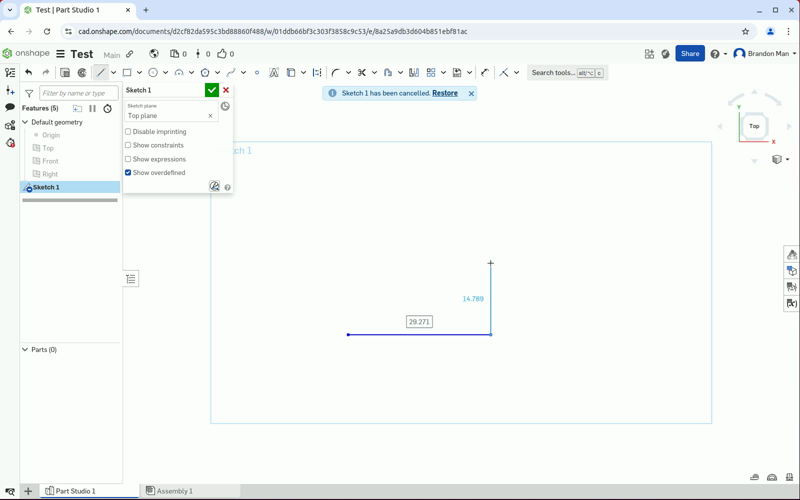
key_down(shift)
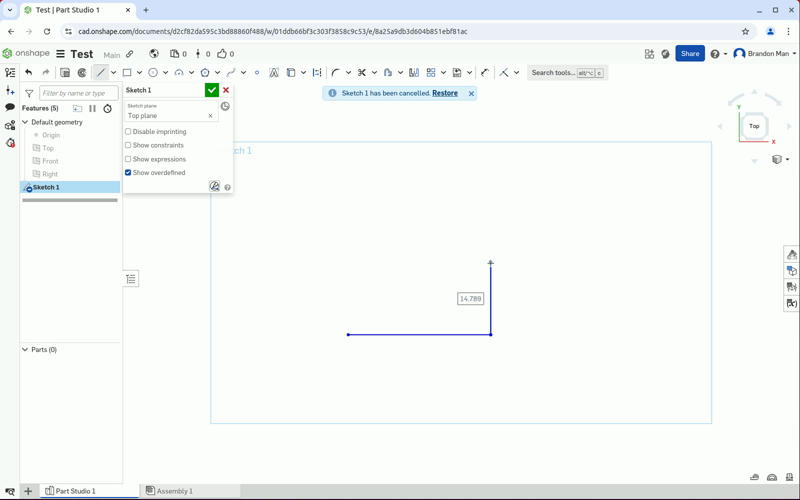
mouse_move(348, 262)
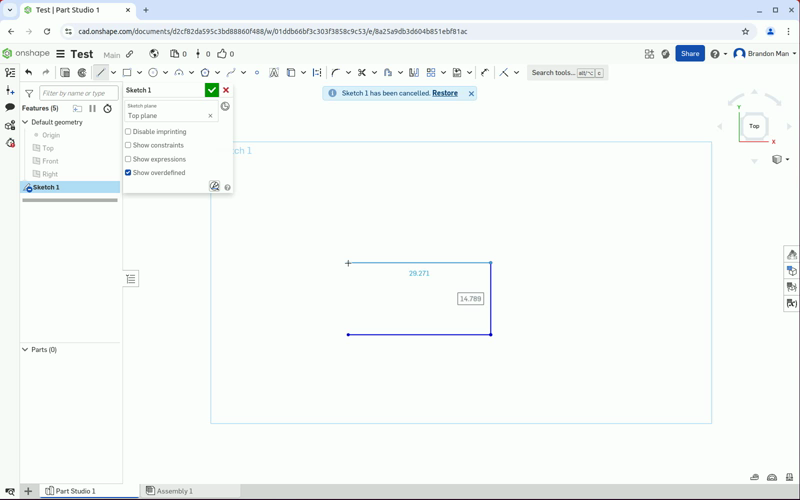
click(348, 262)
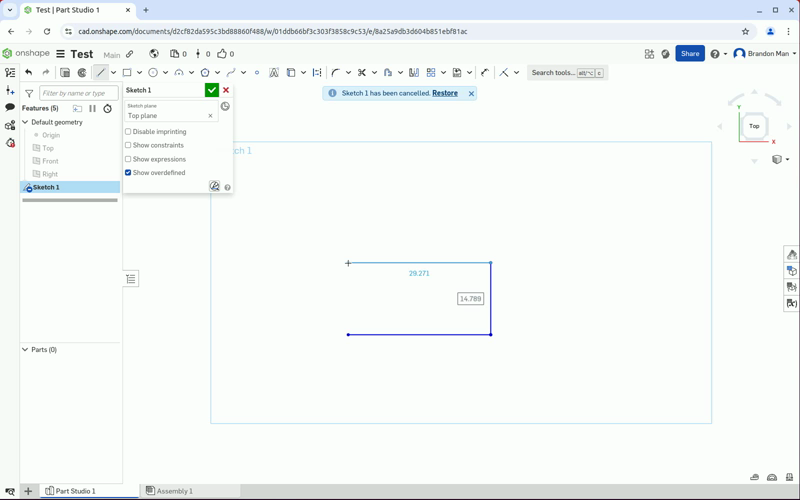
key_up(shift)
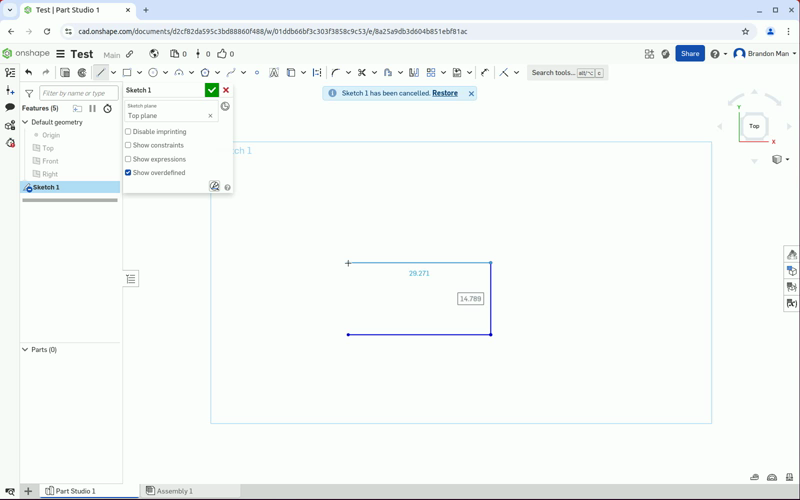
key_down(shift)
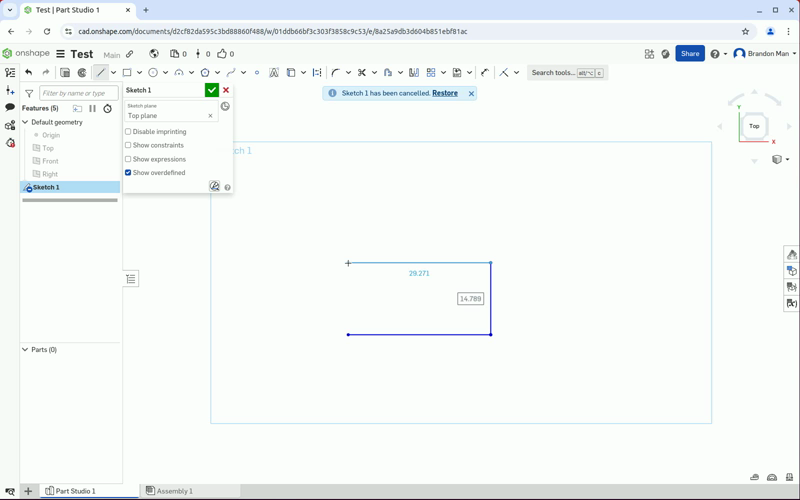
mouse_move(348, 334)
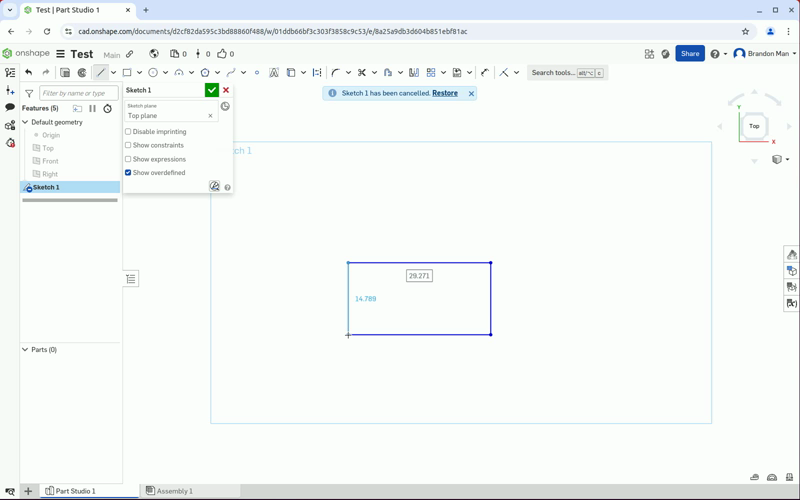
key_up(shift)
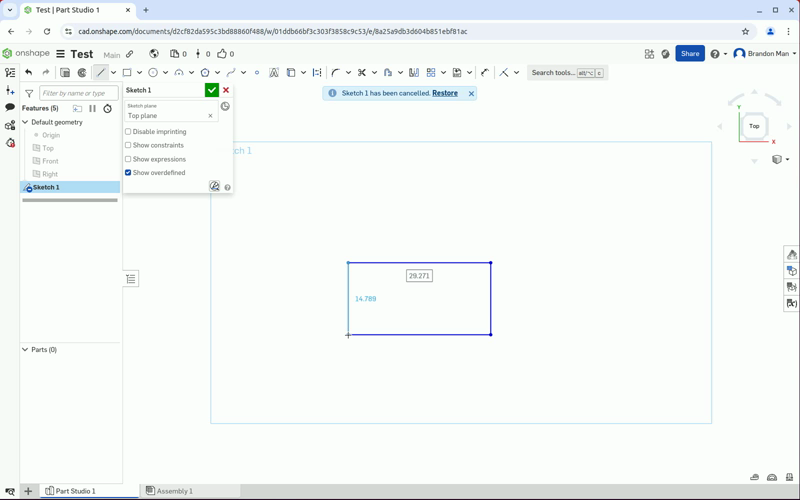
click(348, 334)
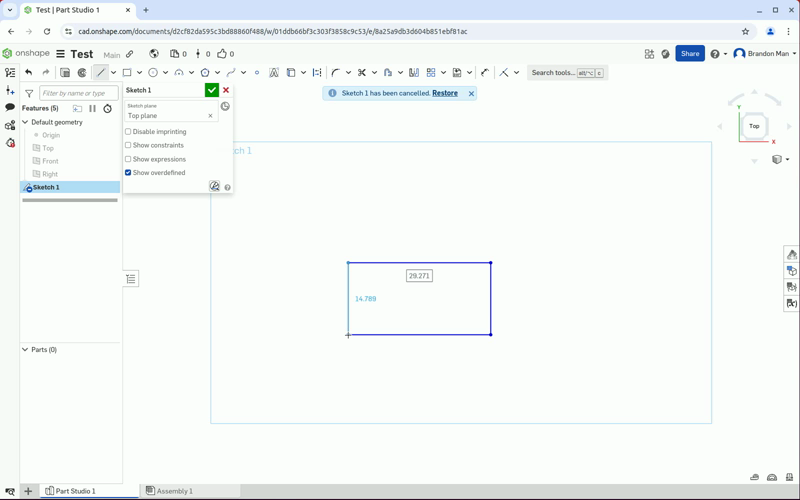
key(esc)
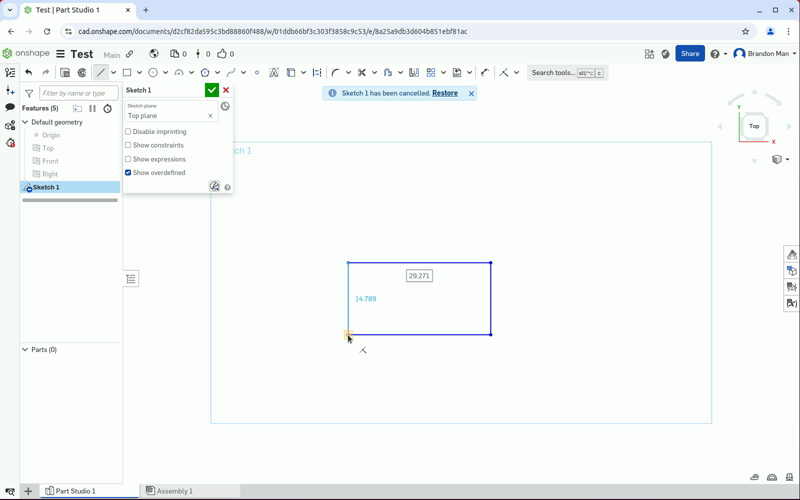
mouse_move(363, 313)
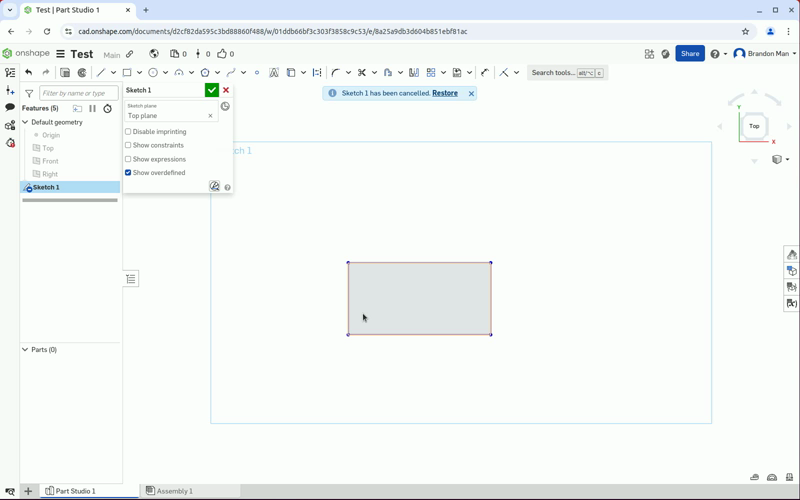
click(363, 313)
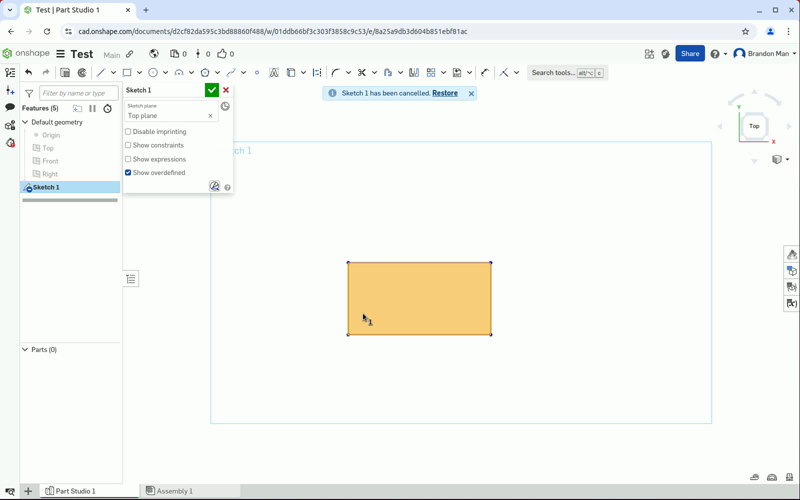
mouse_move(73, 352)
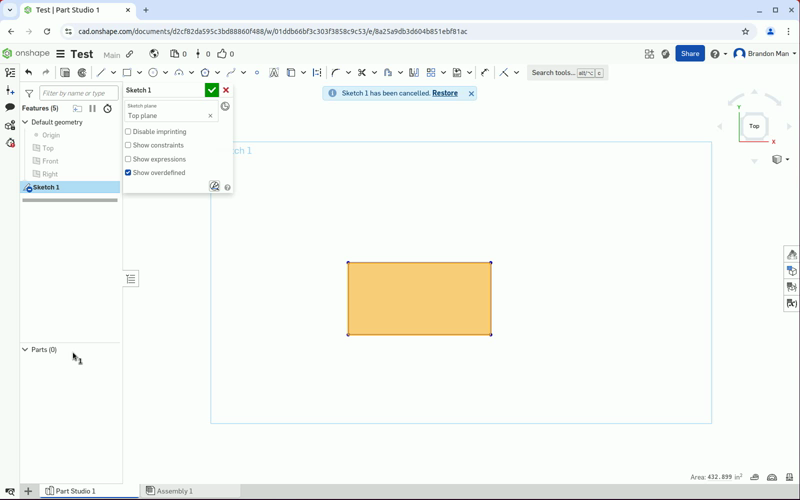
key(shift+y)
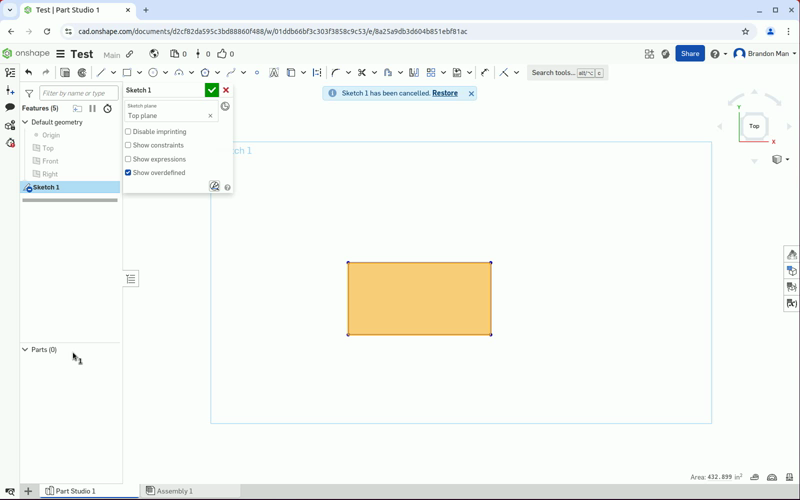
key(shift+e)
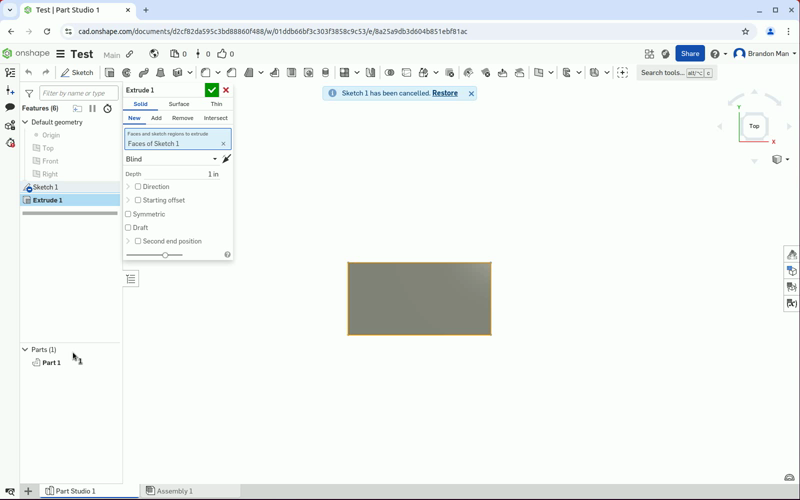
mouse_move(143, 106)
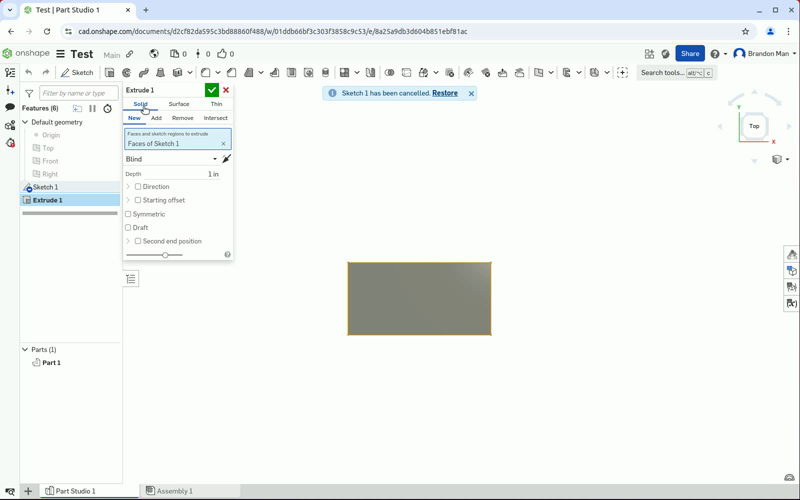
click(143, 106)
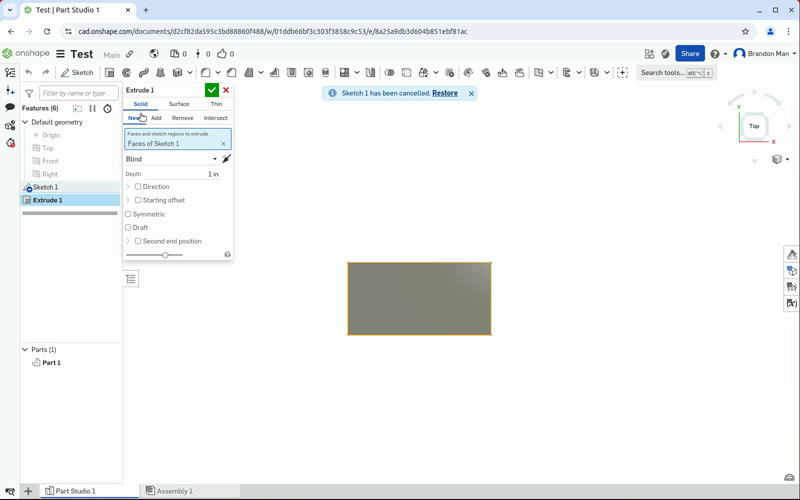
mouse_move(137, 120)
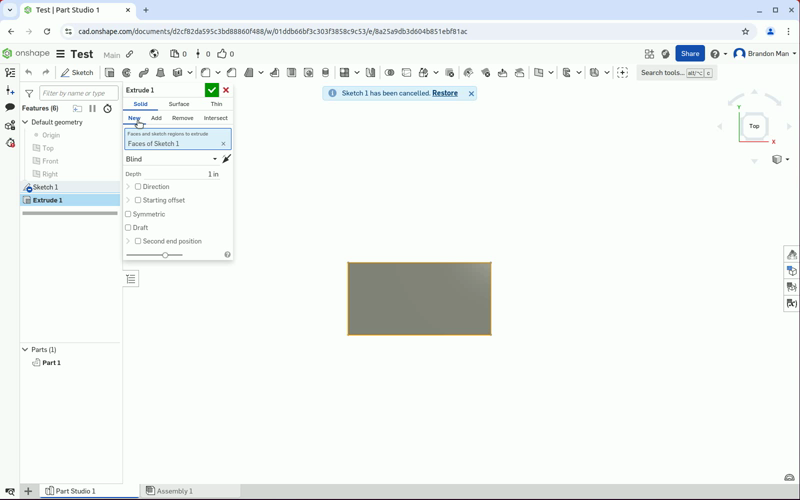
click(137, 120)
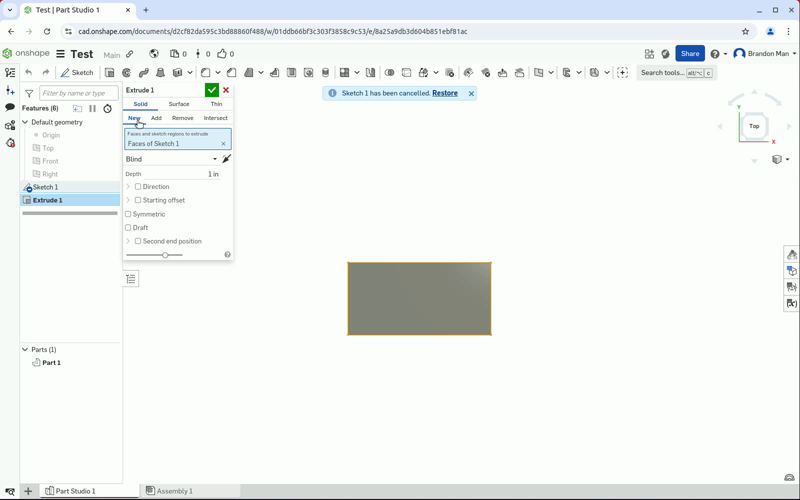
key(tab, 4)
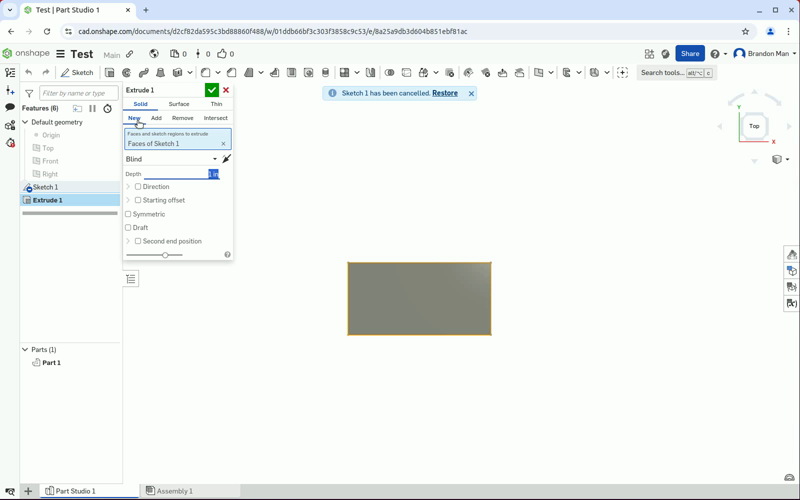
text(8.184)
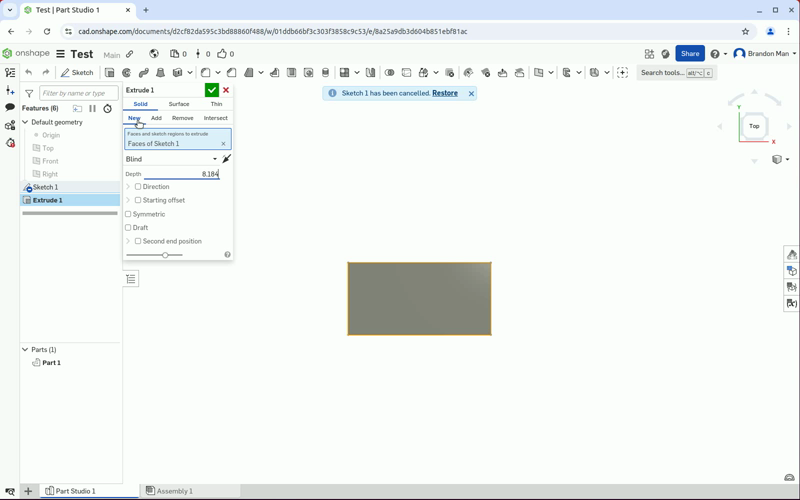
key(enter)
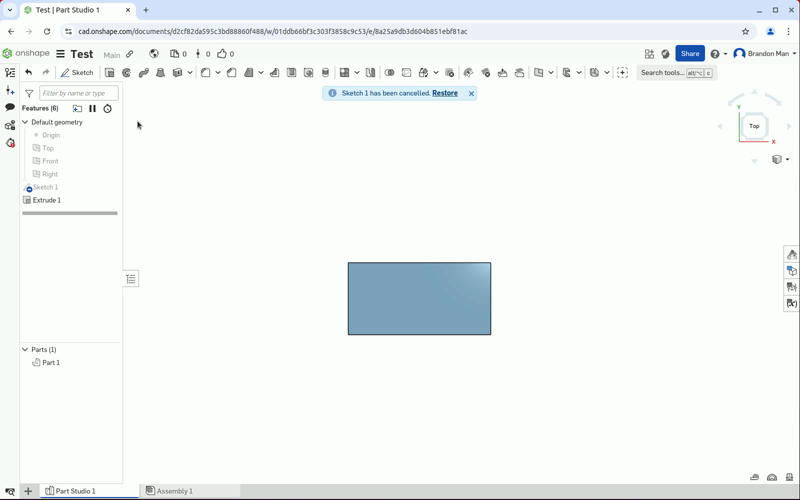
key(shift+h)
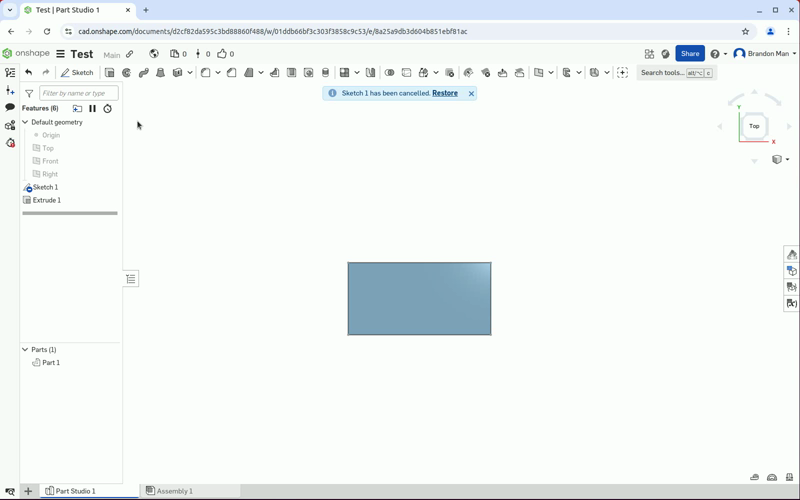
key(shift+h)
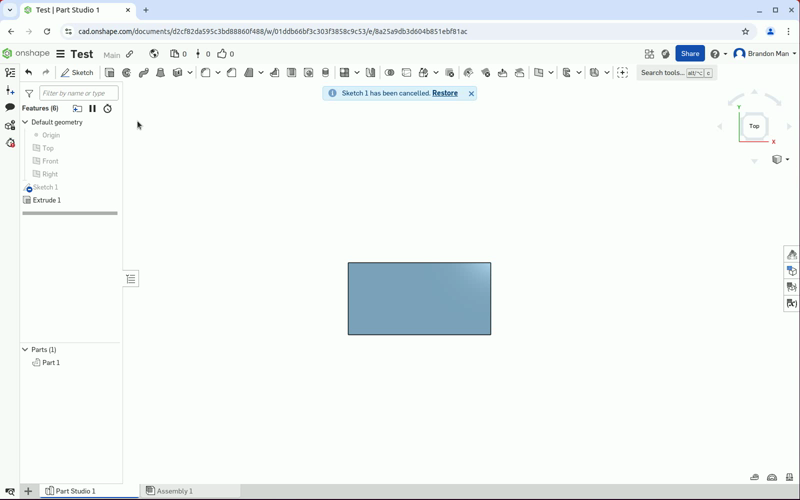
mouse_move(73, 189)
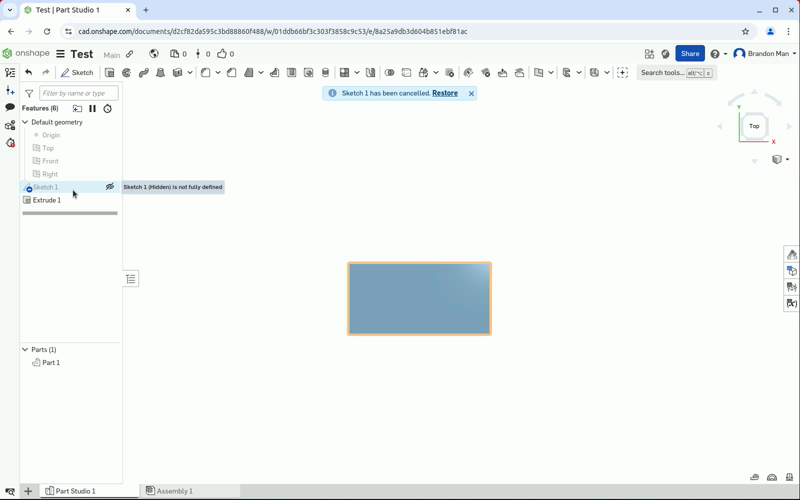
click(73, 189)
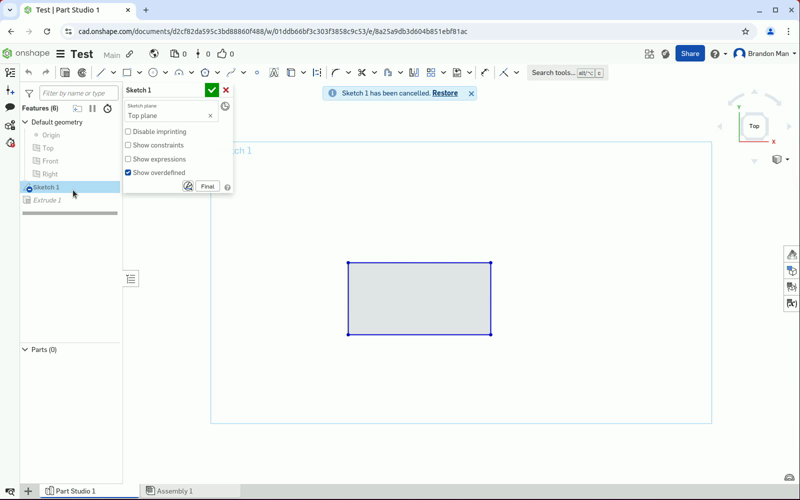
mouse_move(229, 92)
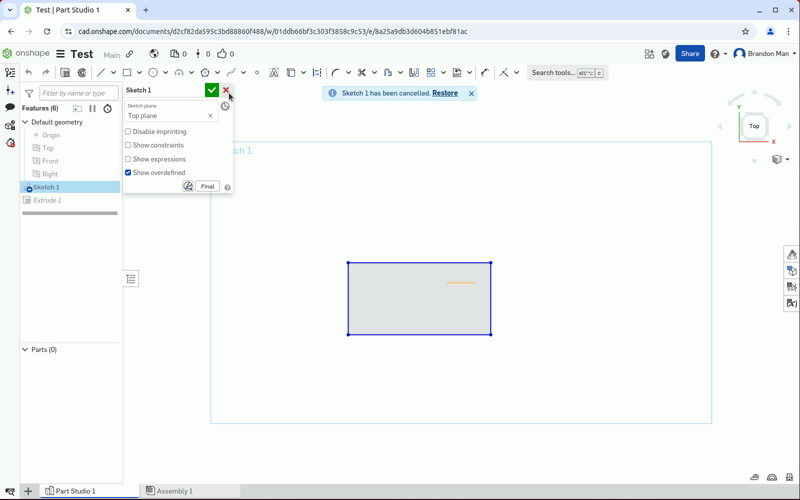
click(229, 92)
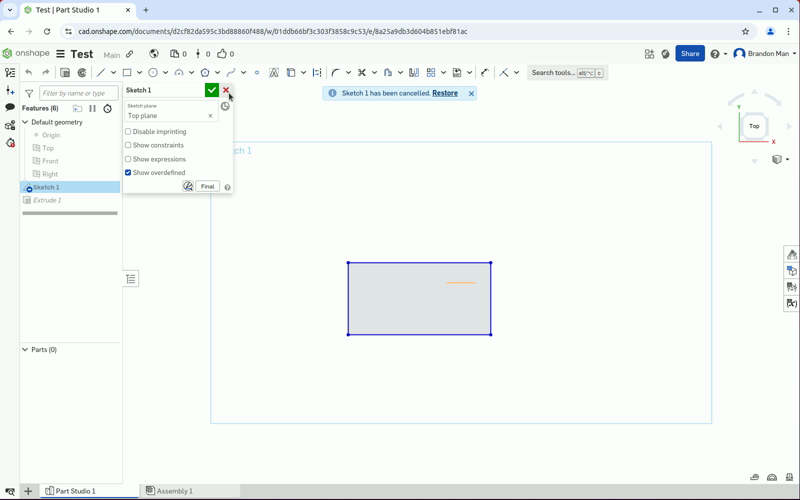
key(shift+s)
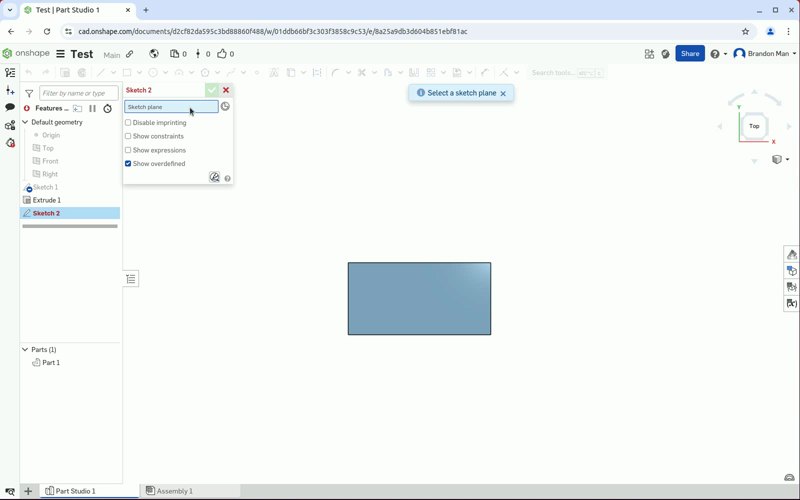
mouse_move(73, 150)
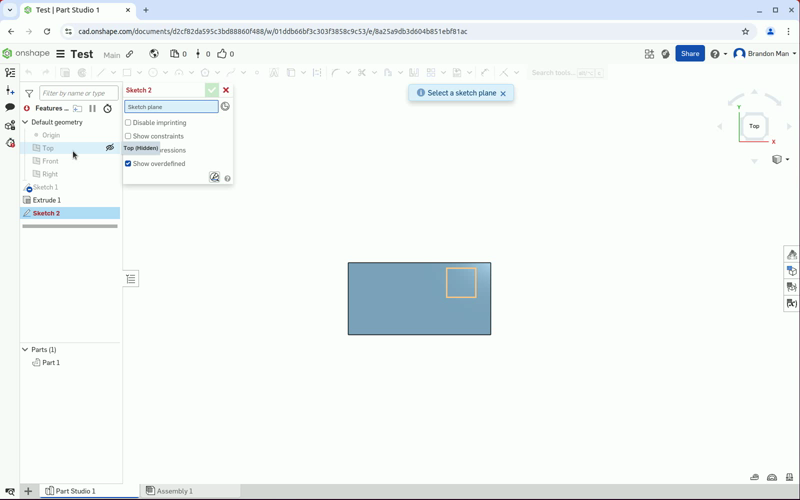
click(73, 150)
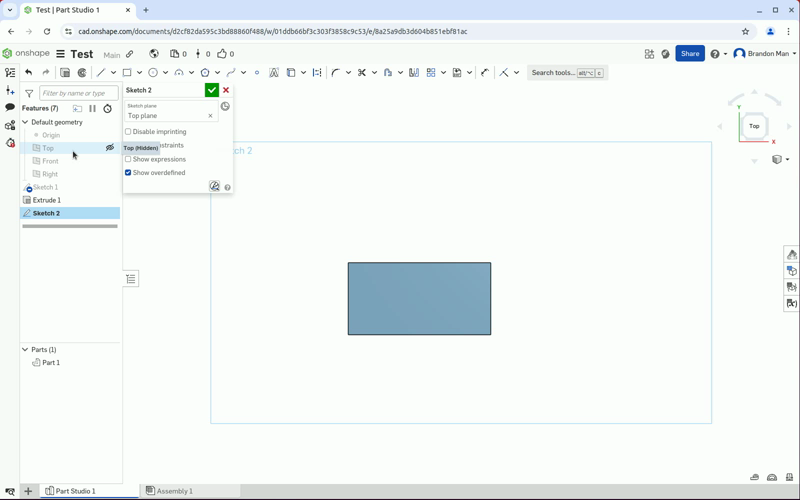
mouse_move(73, 352)
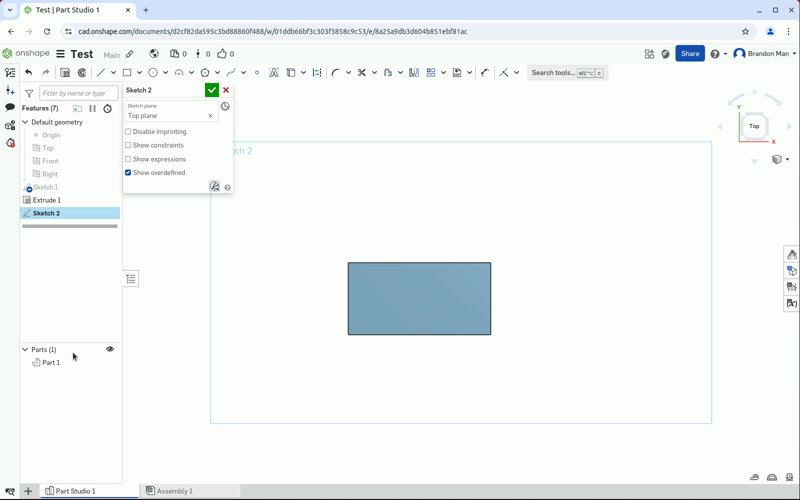
key(y)
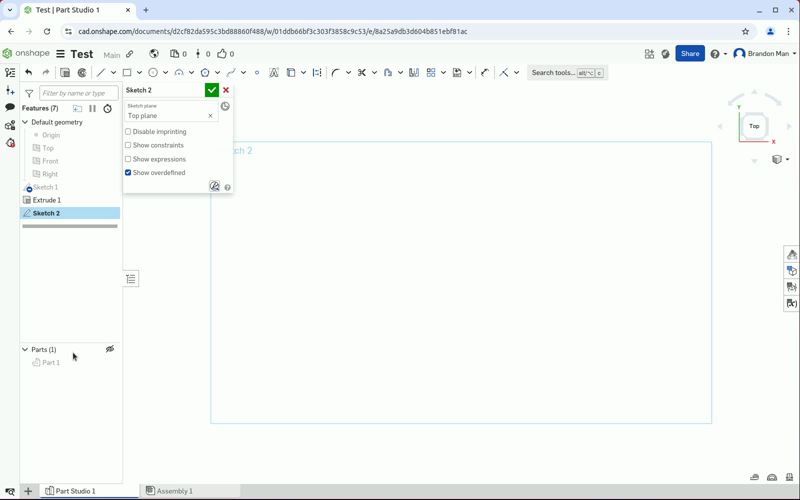
key(l)
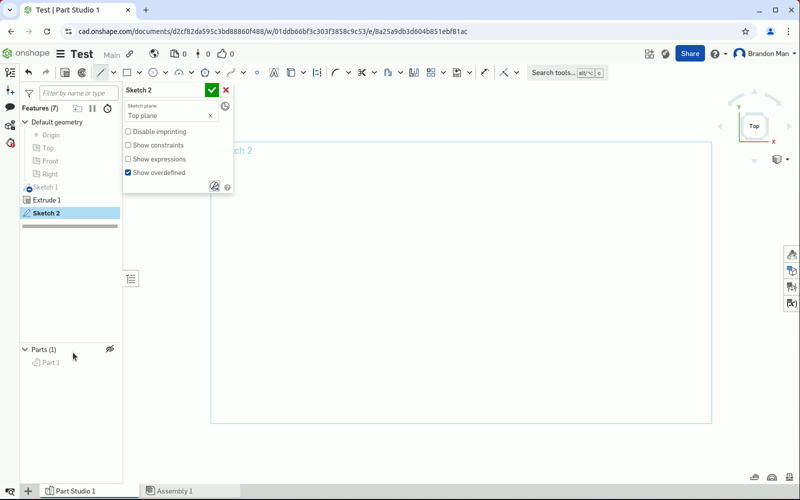
key_down(shift)
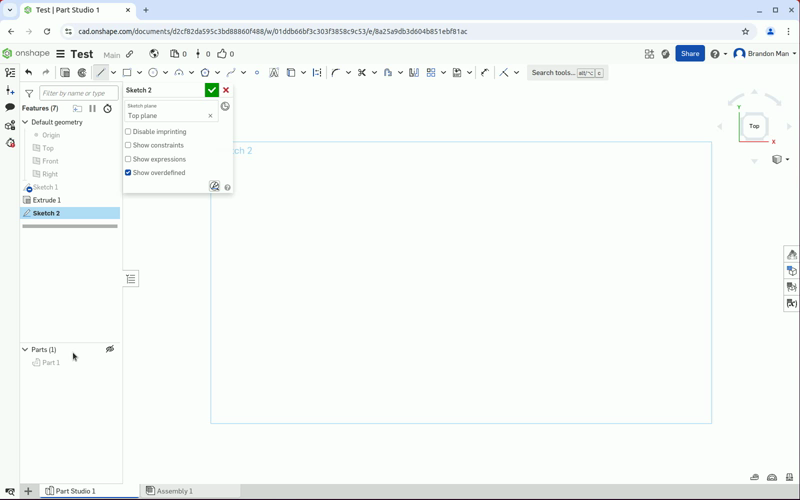
mouse_move(348, 334)
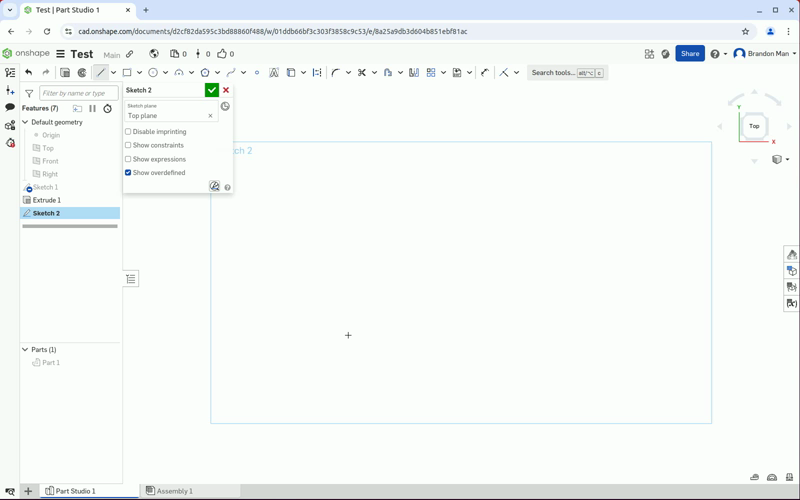
click(348, 334)
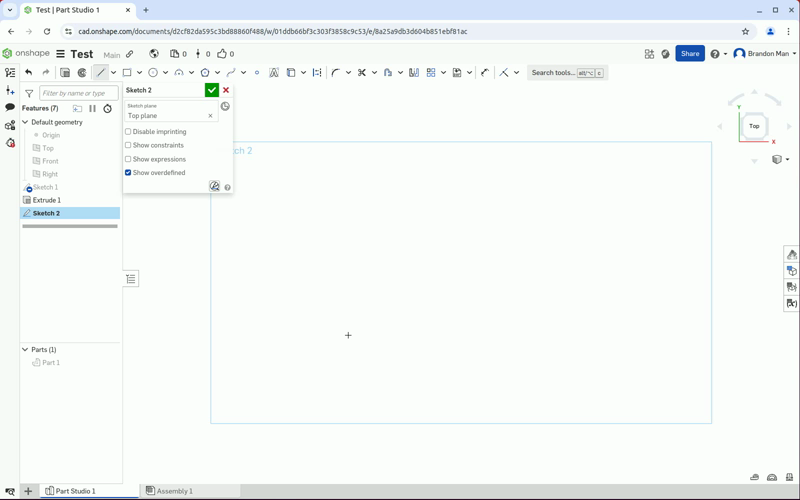
key_up(shift)
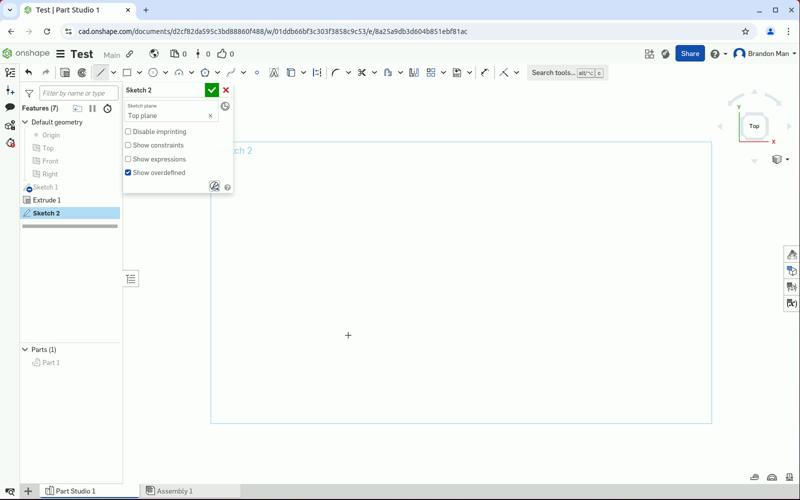
key_down(shift)
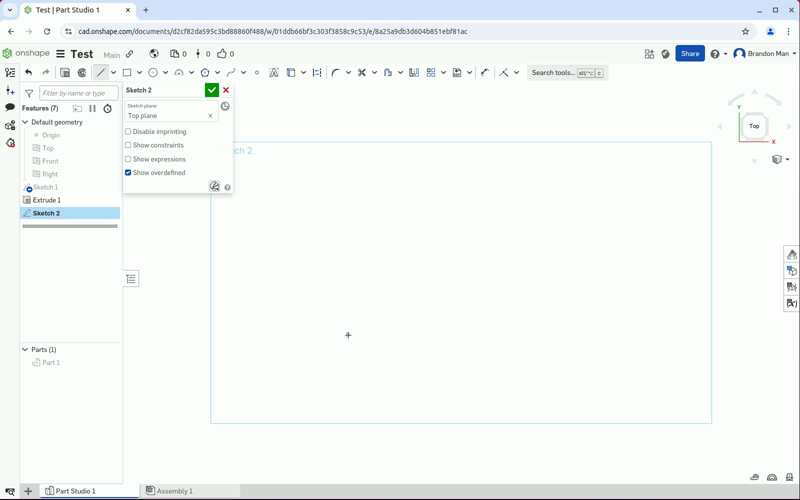
mouse_move(490, 334)
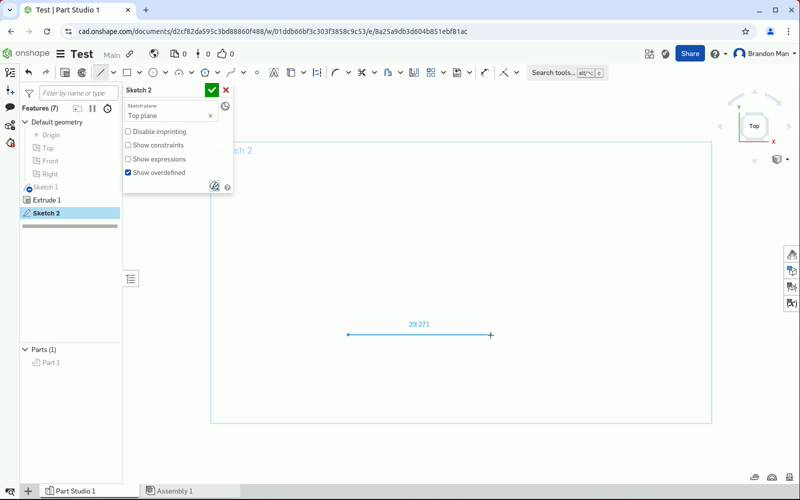
click(490, 334)
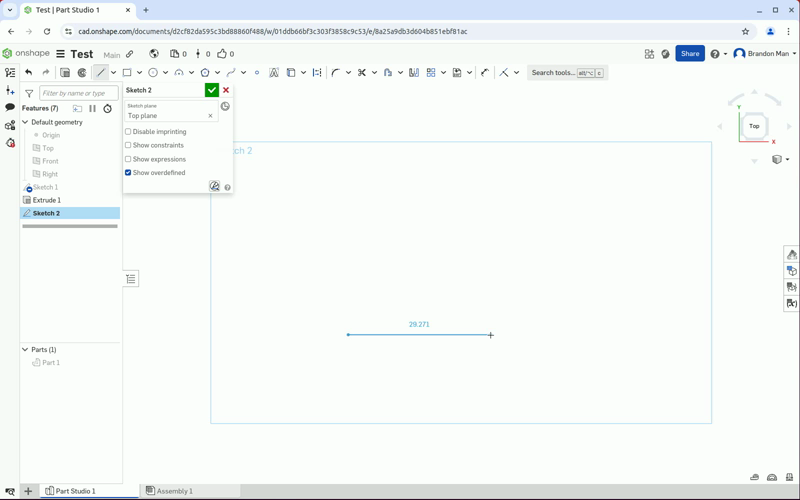
key_up(shift)
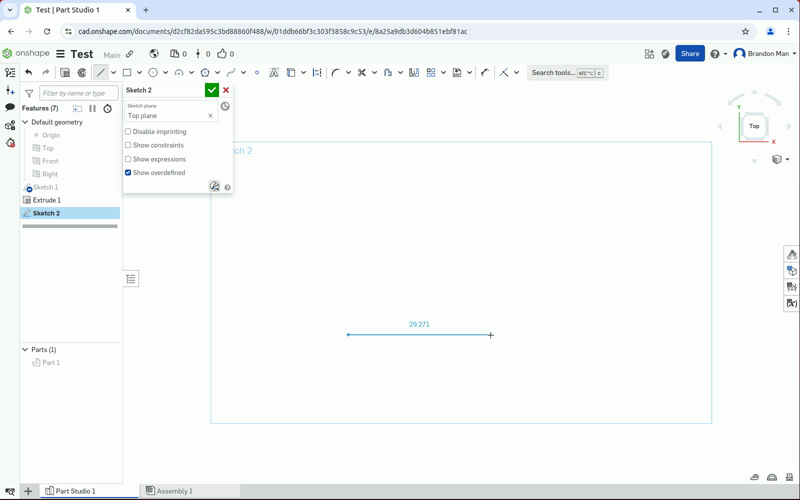
key_down(shift)
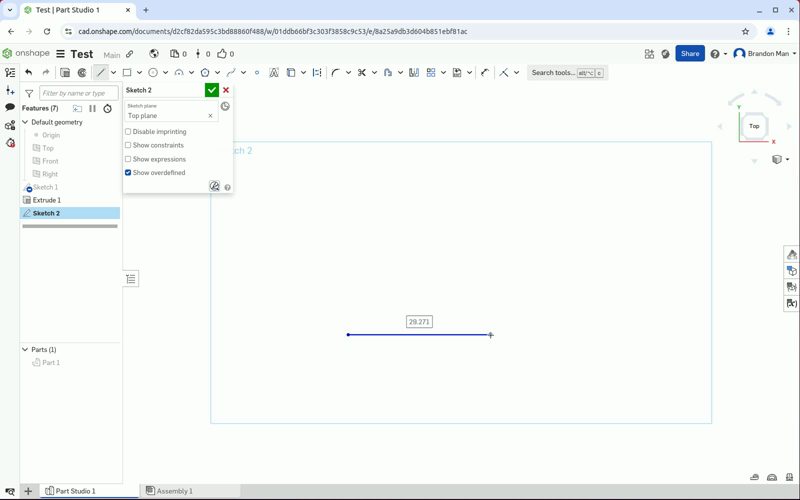
mouse_move(490, 262)
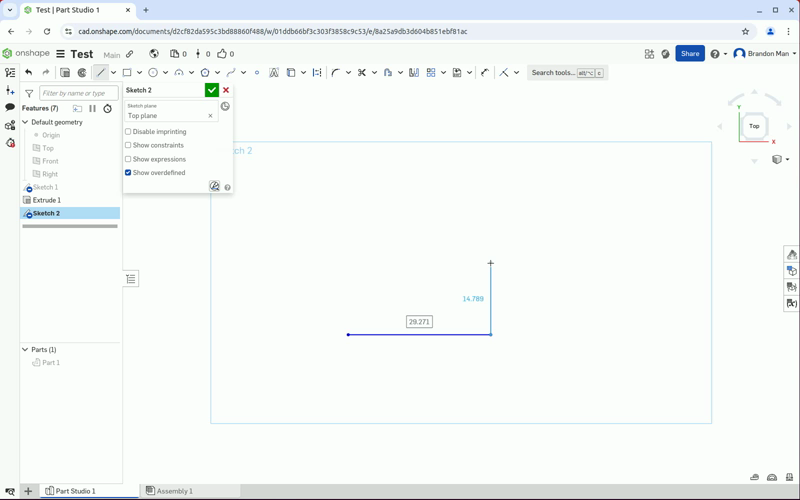
click(490, 262)
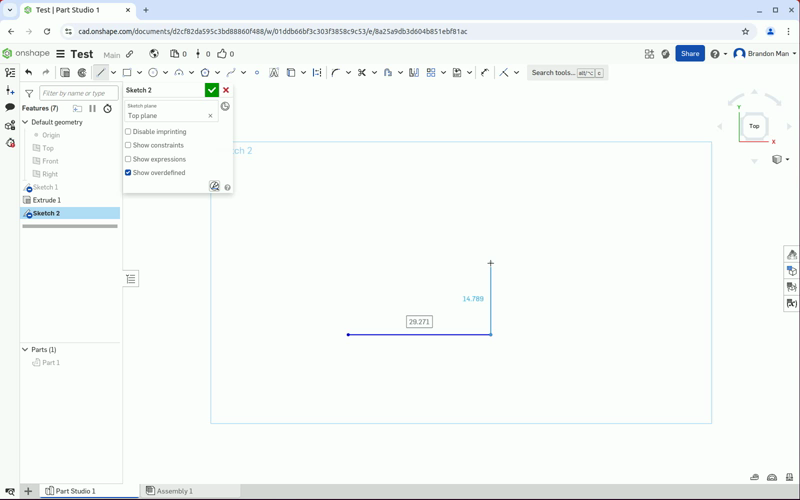
key_up(shift)
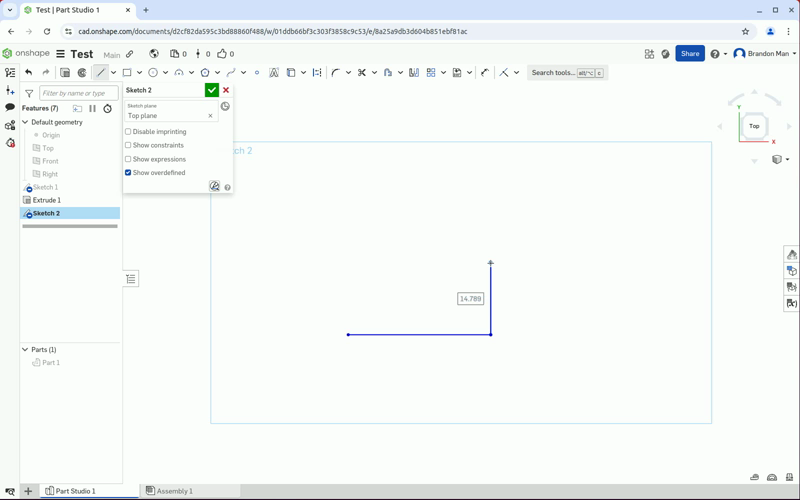
key_down(shift)
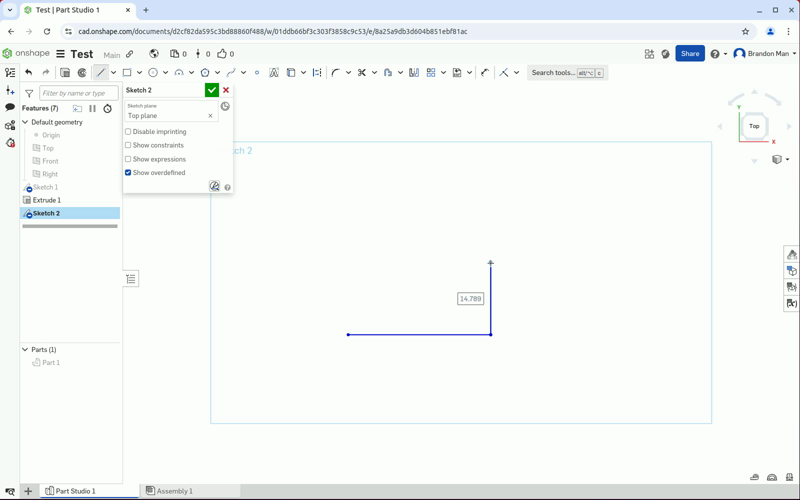
mouse_move(348, 262)
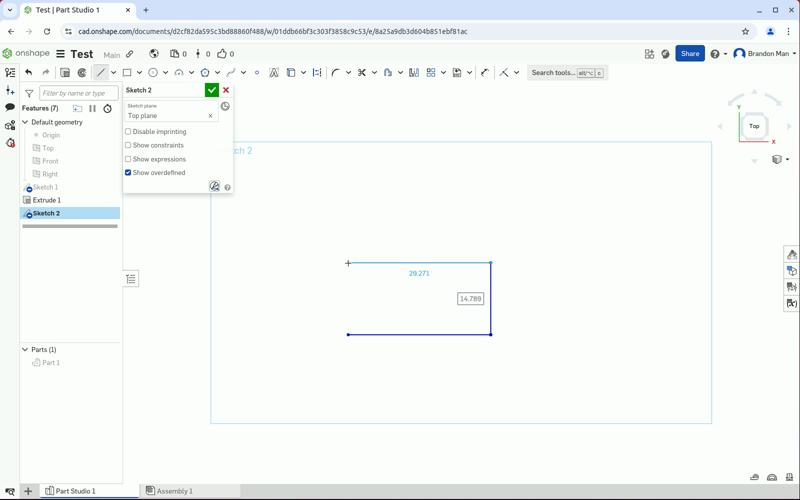
click(348, 262)
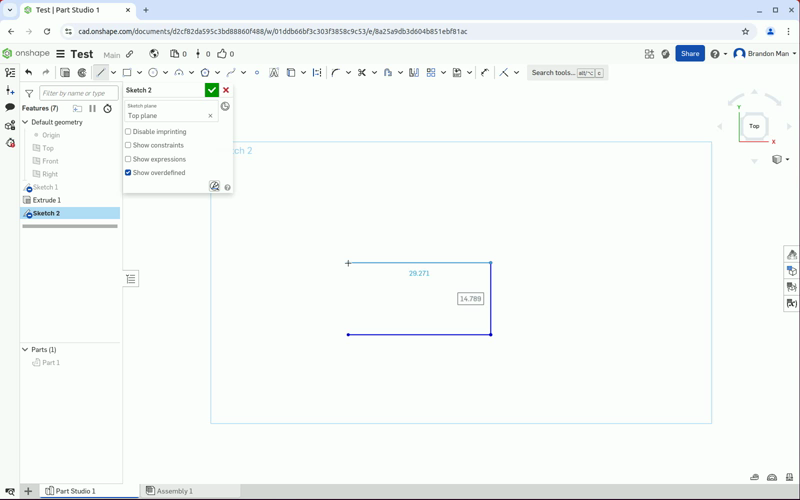
key_up(shift)
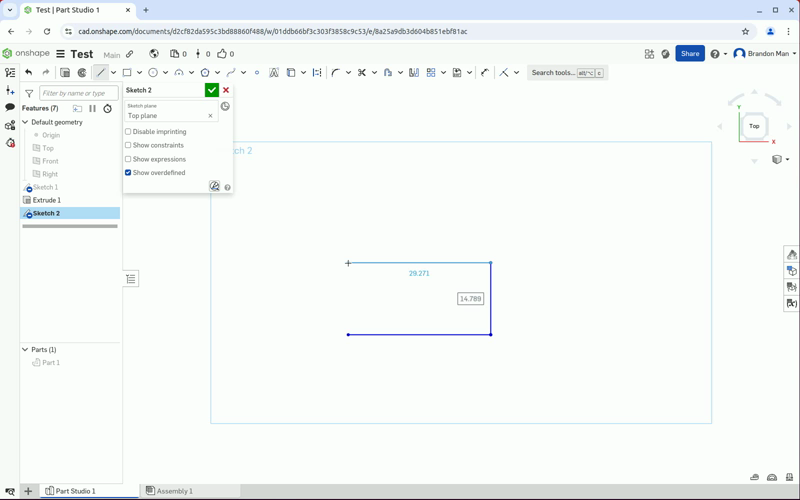
key_down(shift)
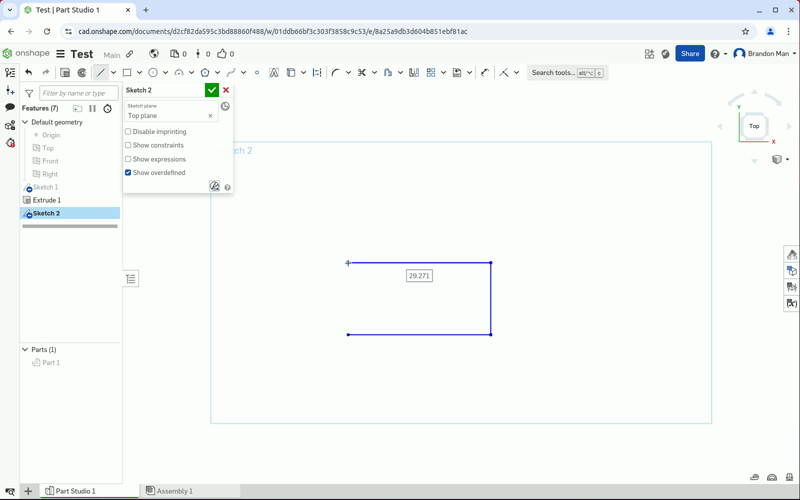
mouse_move(348, 334)
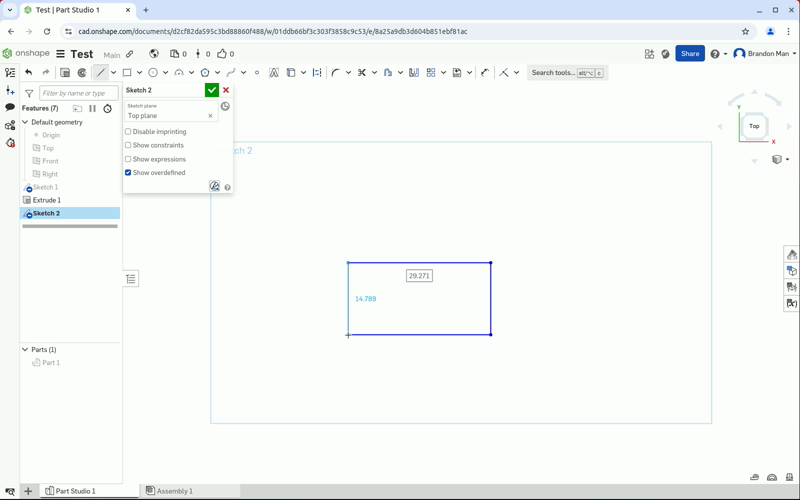
key_up(shift)
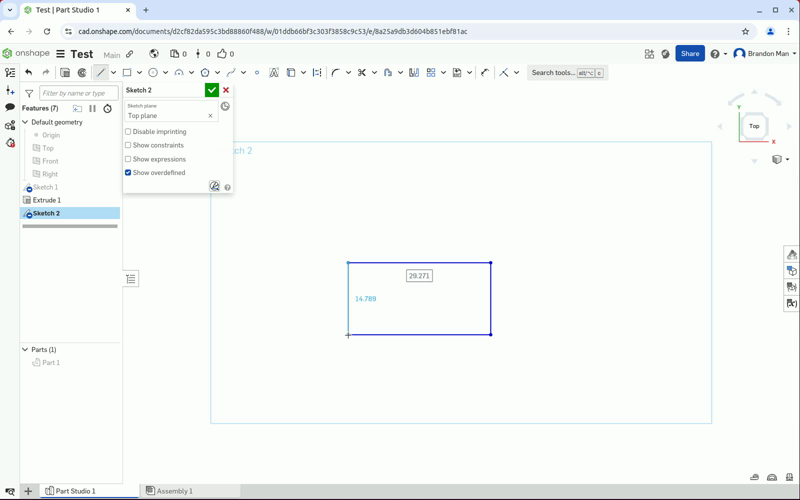
click(348, 334)
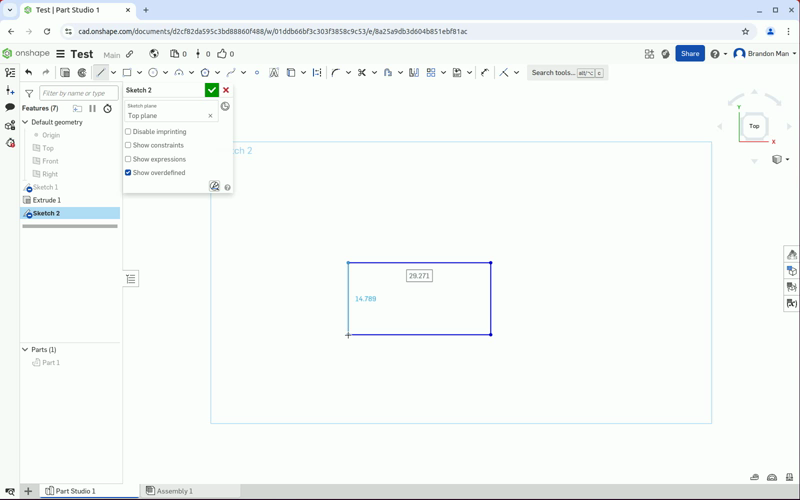
key(esc)
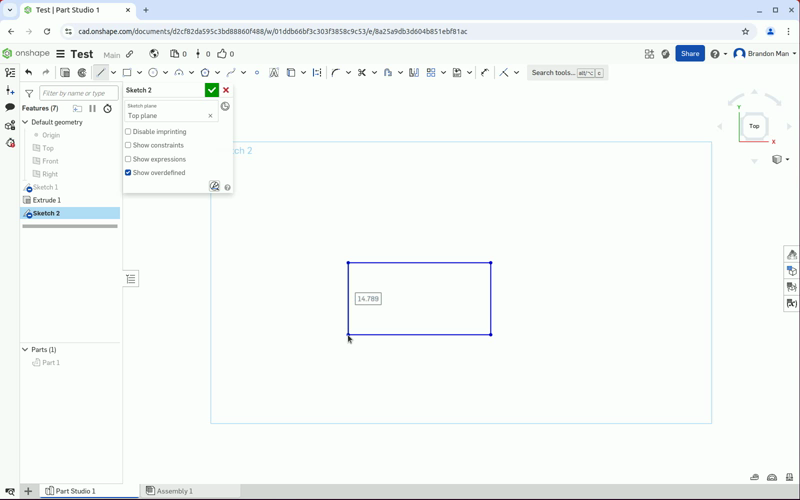
mouse_move(416, 326)
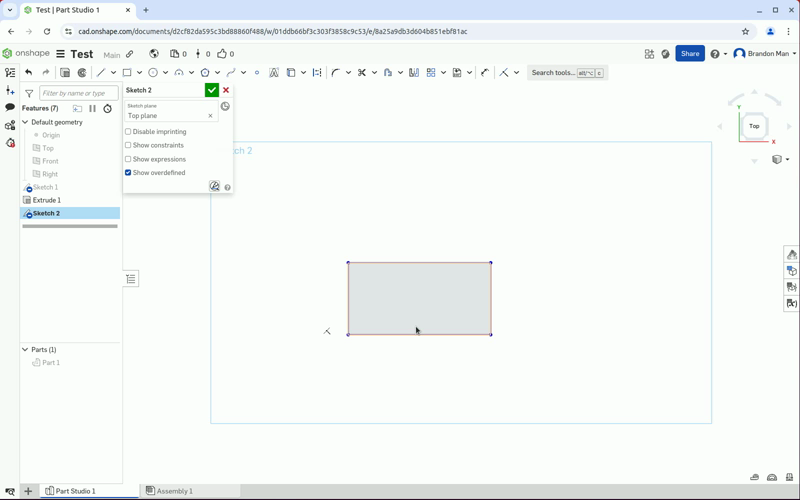
click(416, 326)
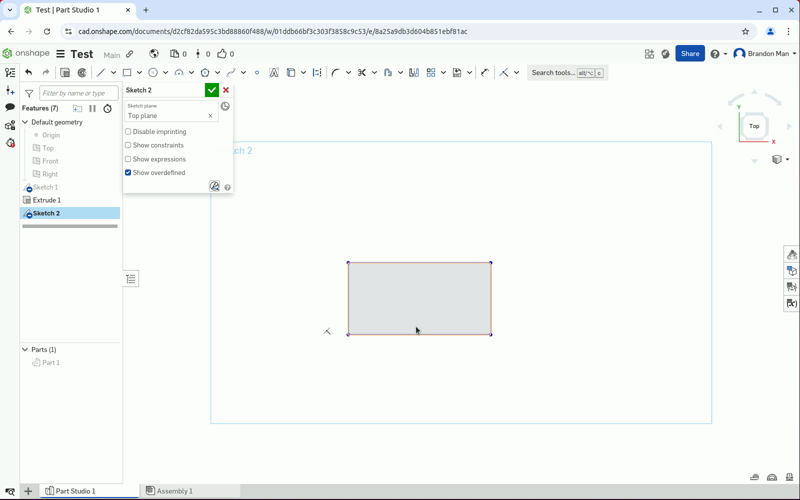
mouse_move(73, 352)
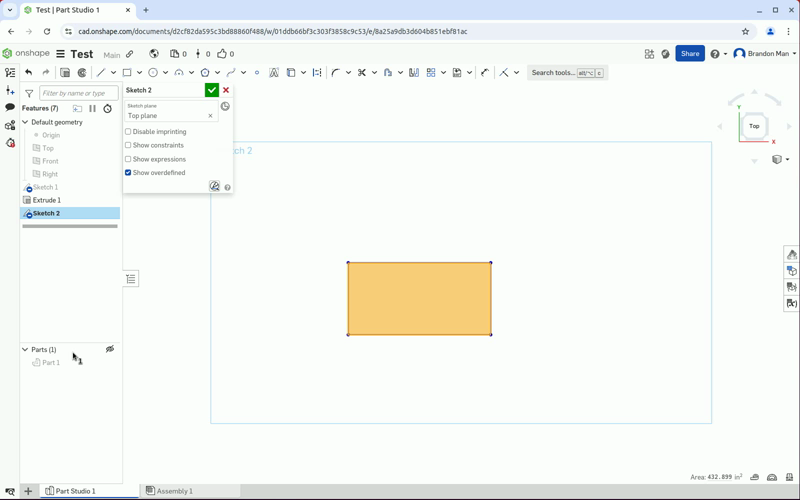
key(shift+y)
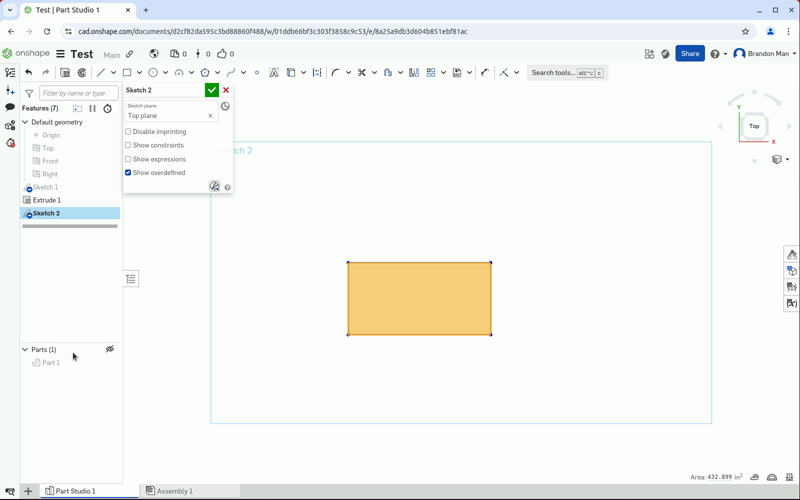
key(shift+e)
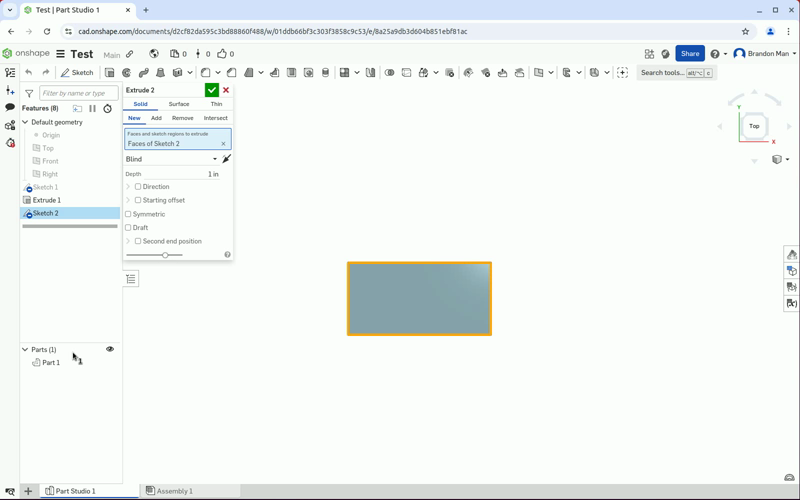
mouse_move(143, 106)
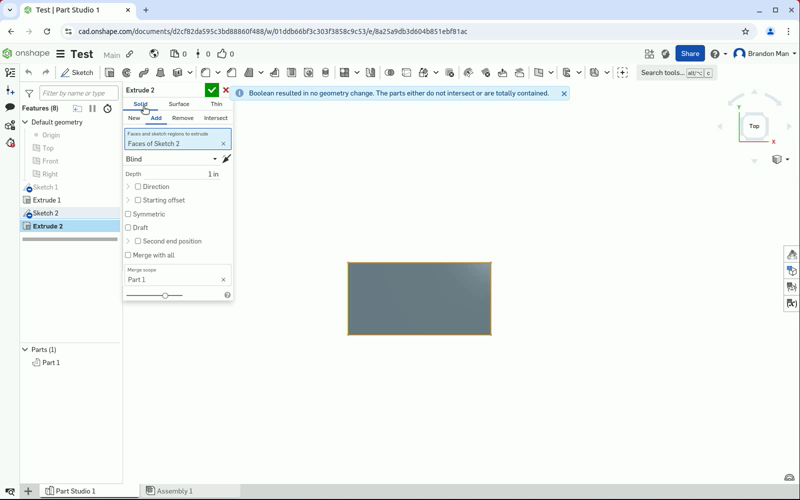
click(143, 106)
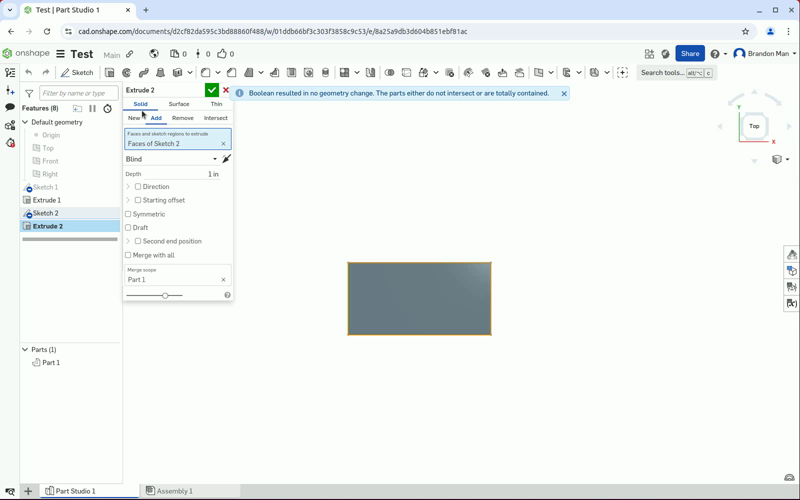
mouse_move(137, 120)
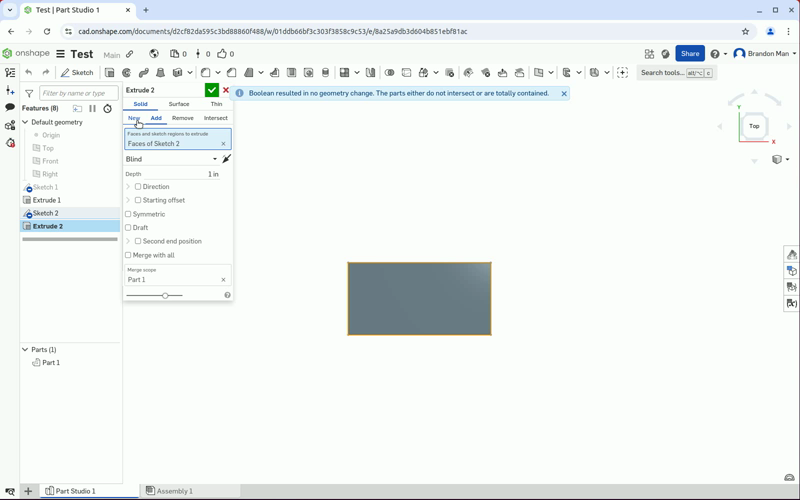
click(137, 120)
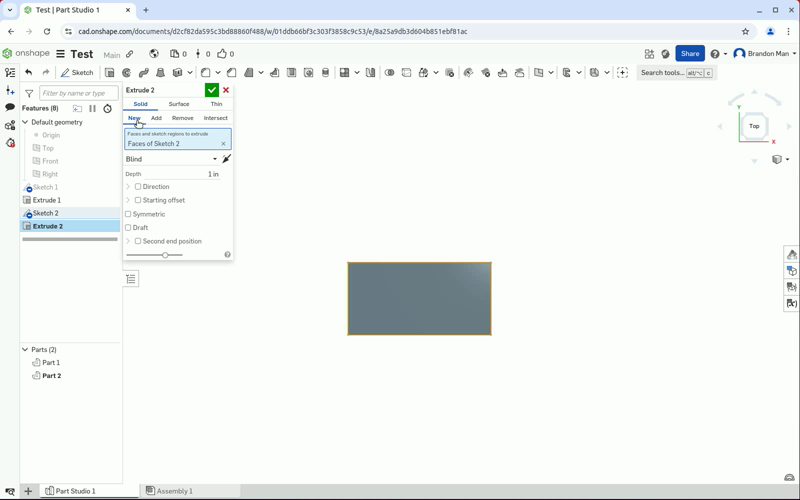
key(tab, 4)
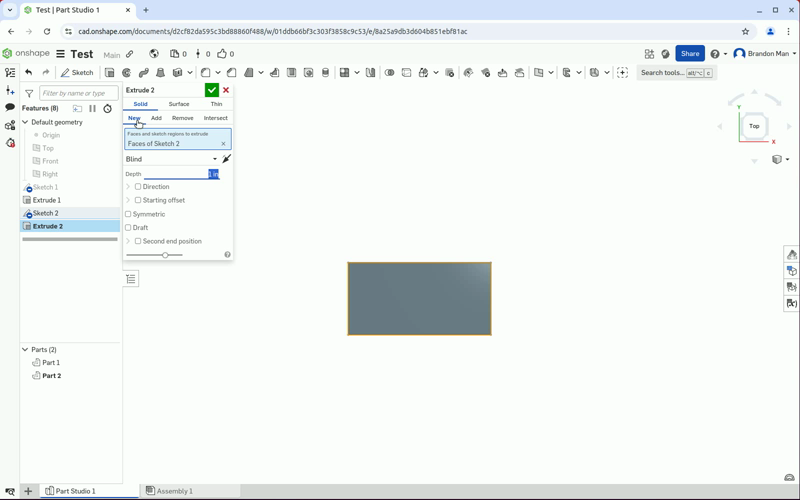
text(8.184)
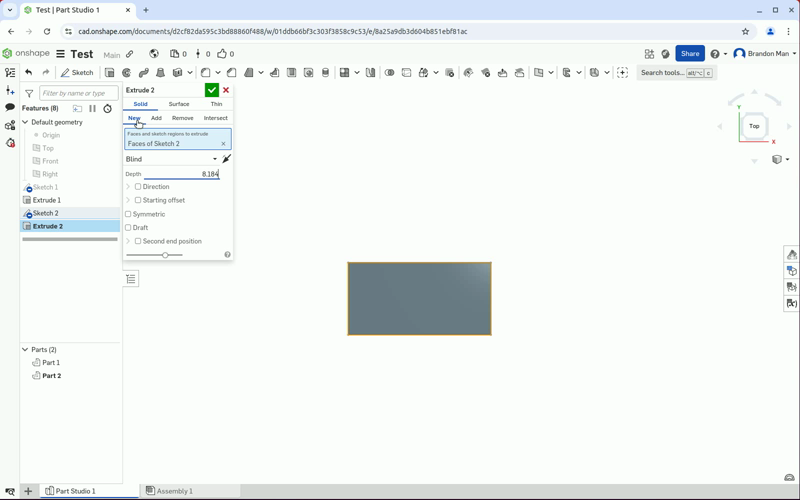
key(enter)
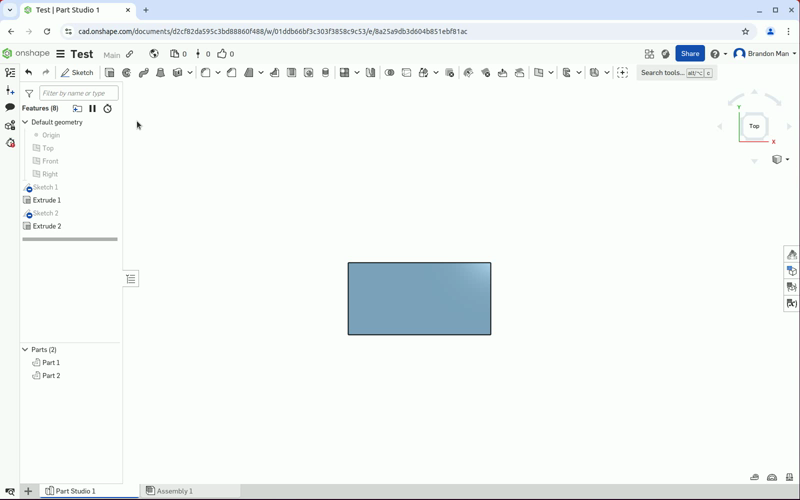
key(shift+h)
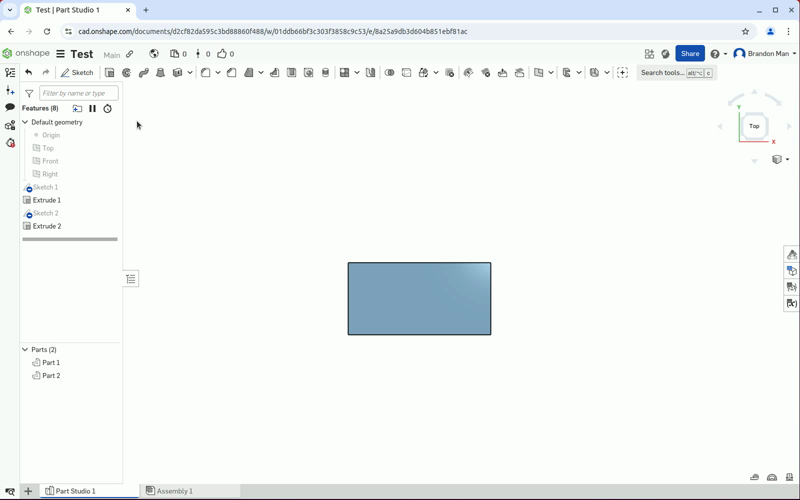
key(shift+h)
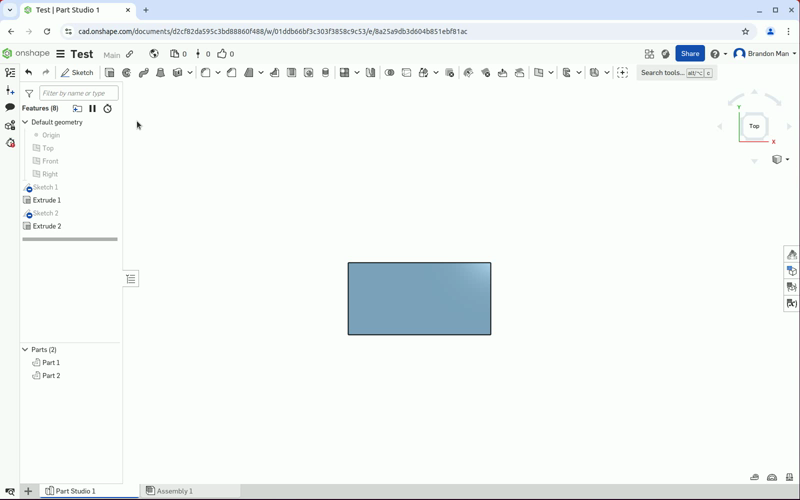
mouse_move(73, 189)
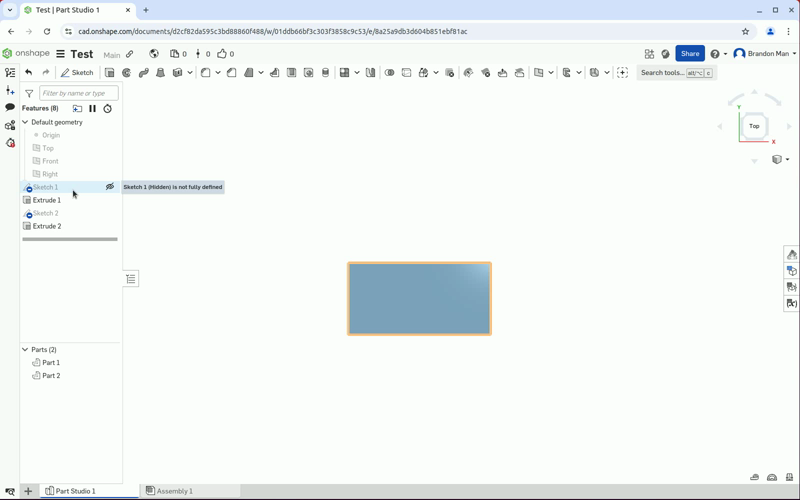
click(73, 189)
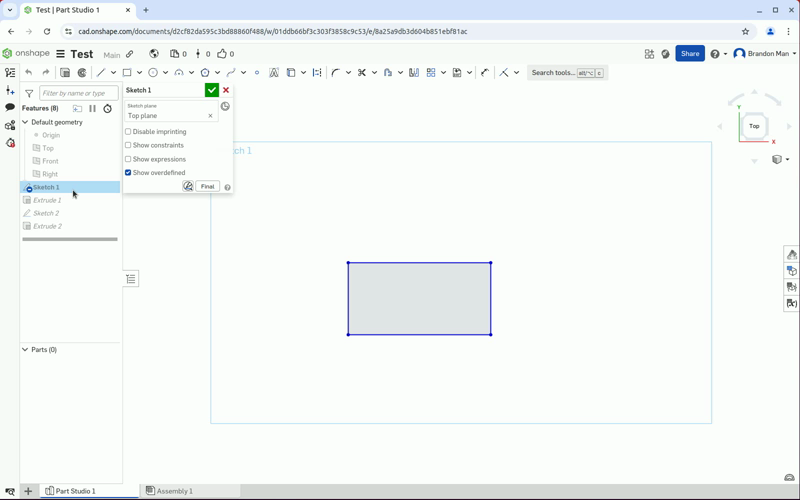
mouse_move(229, 92)
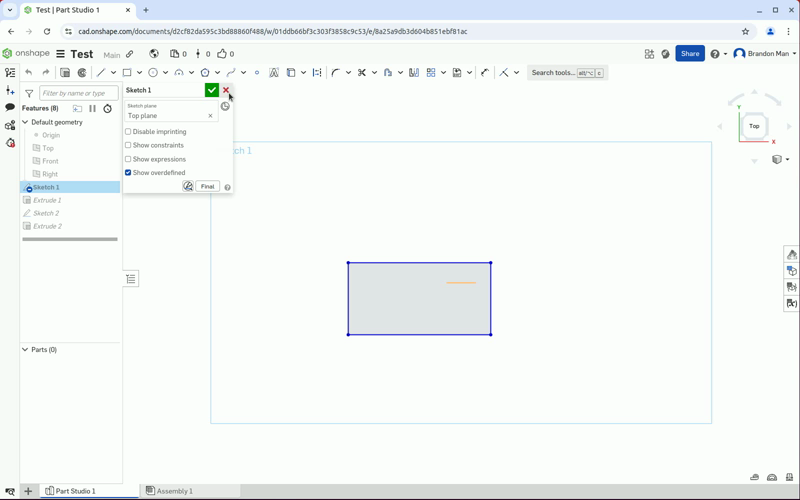
click(229, 92)
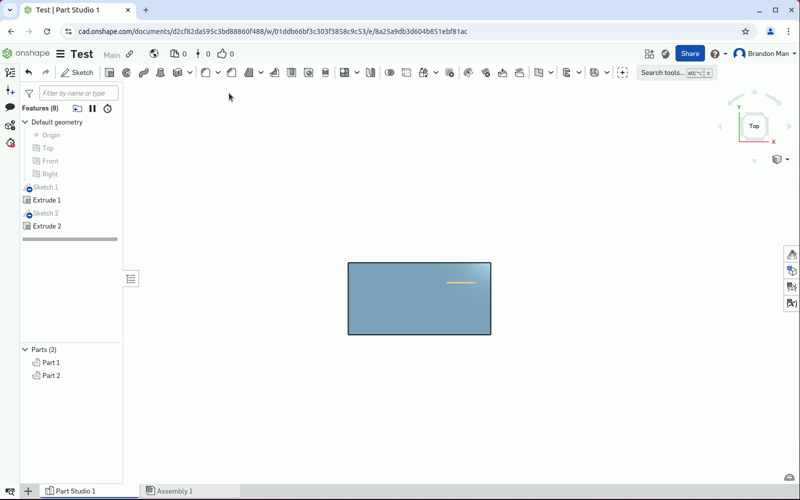
mouse_move(541, 75)
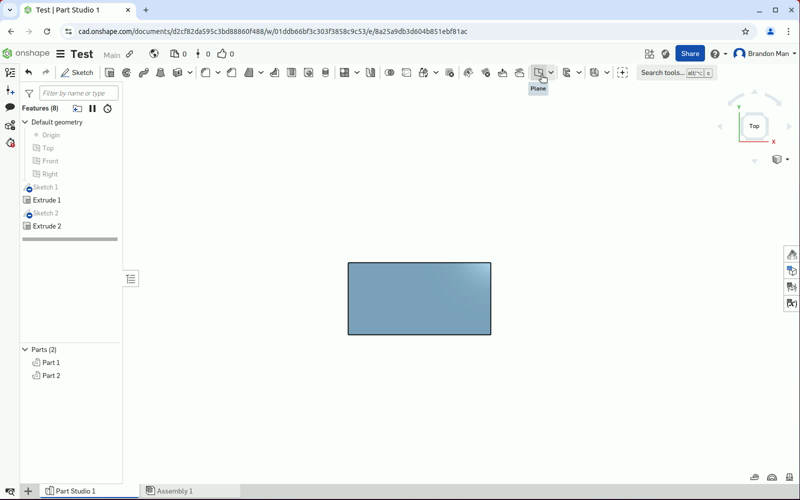
click(541, 75)
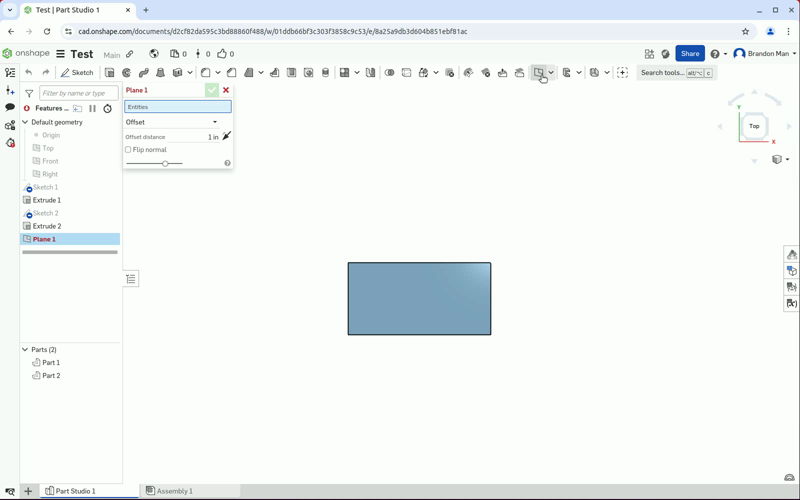
mouse_move(73, 150)
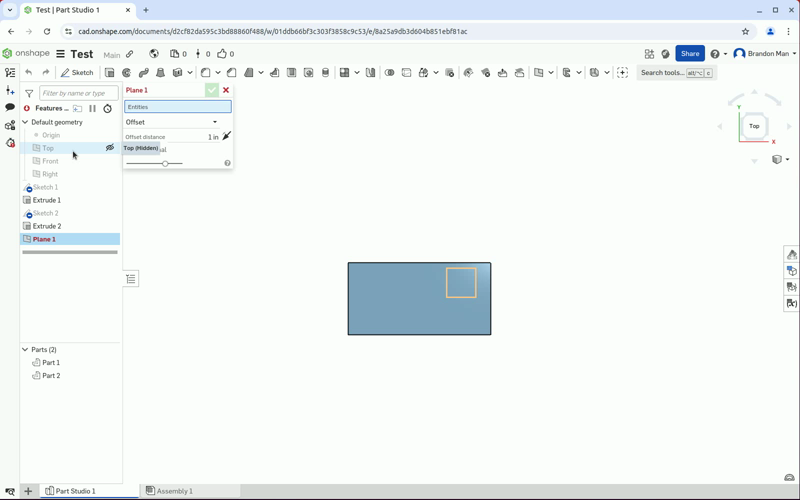
click(73, 150)
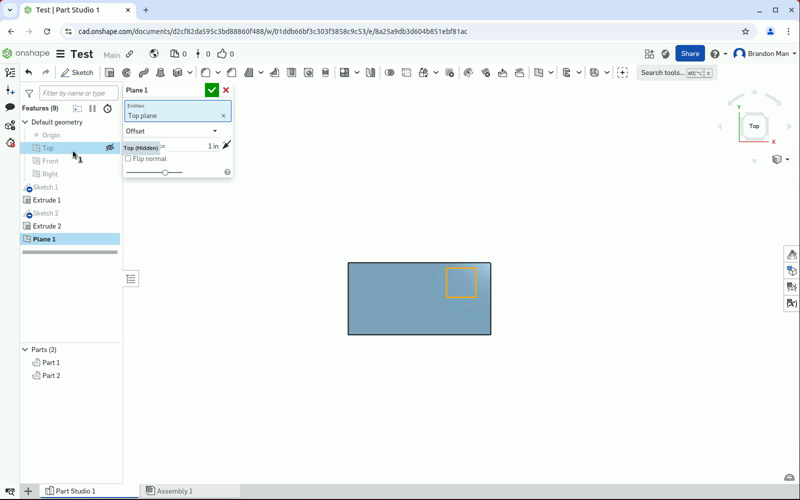
key(tab, 2)
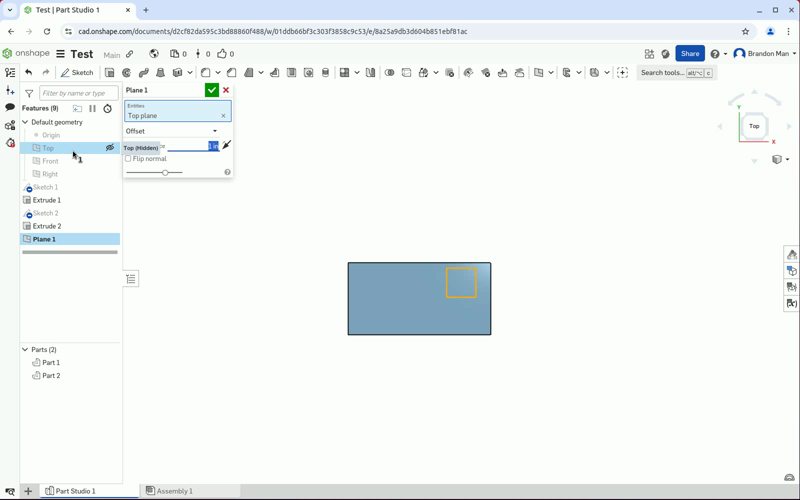
text(8.196)
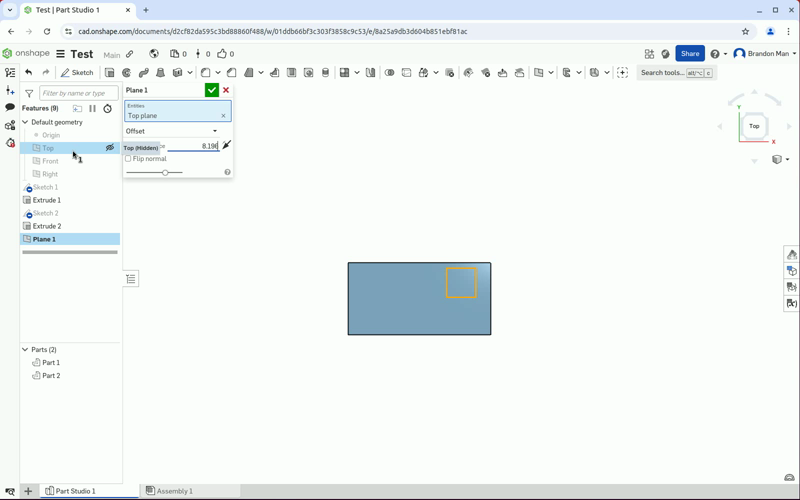
key(enter, 2)
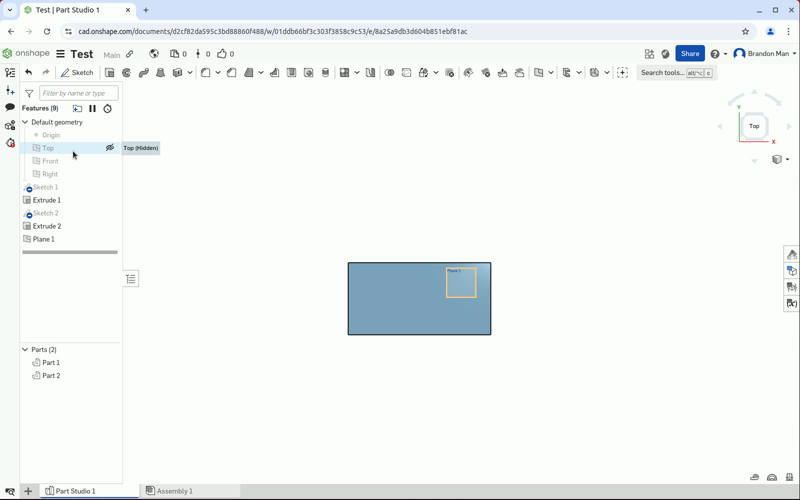
key(shift+s)
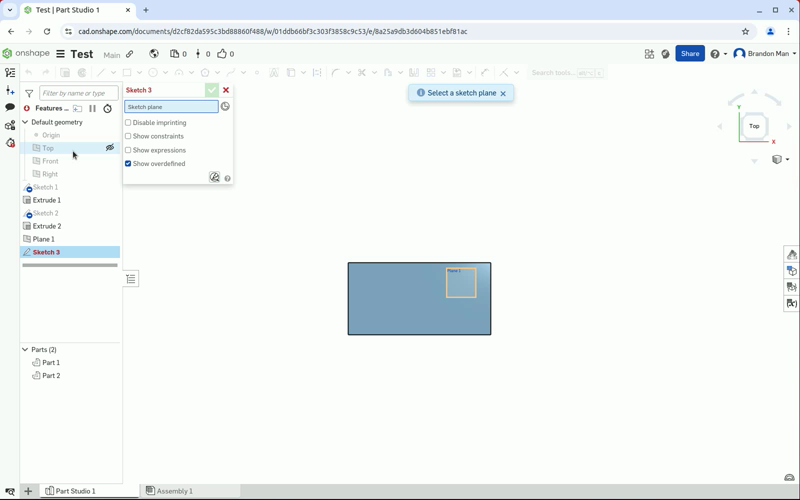
mouse_move(73, 241)
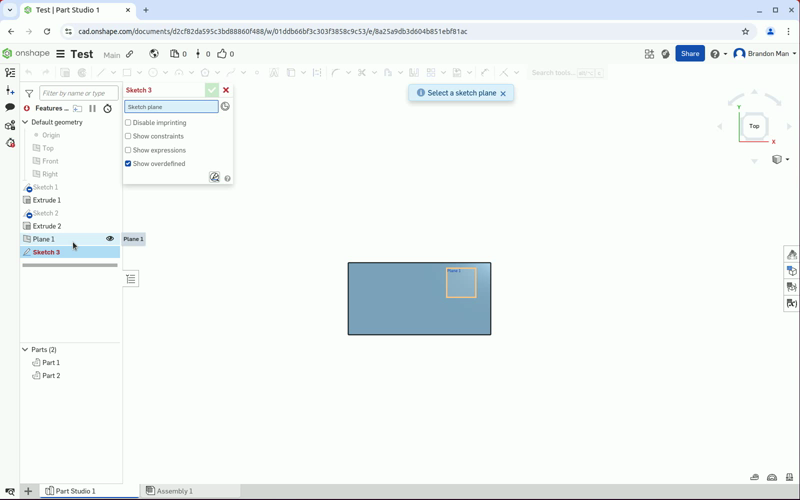
click(73, 241)
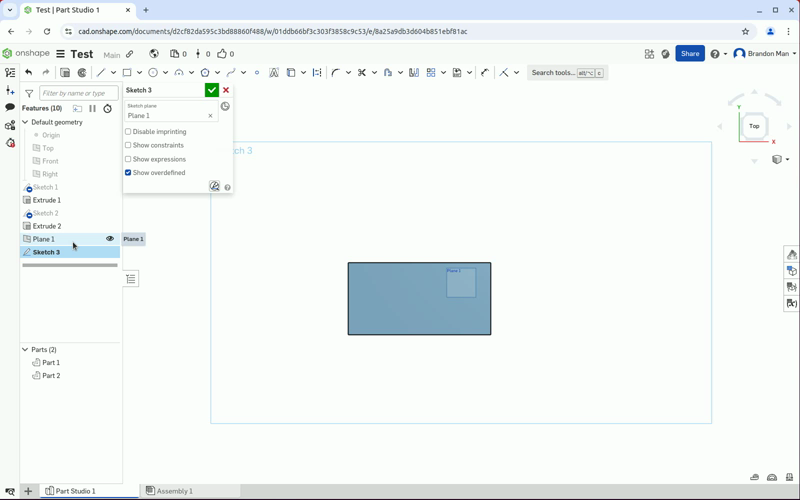
mouse_move(73, 352)
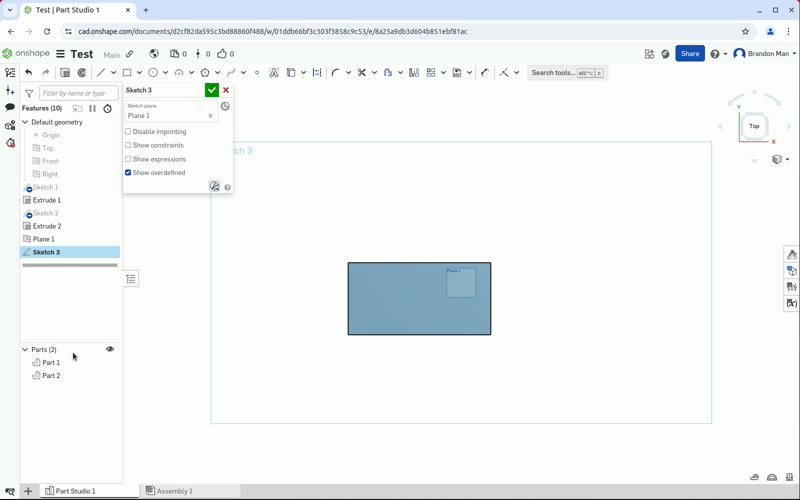
key(y)
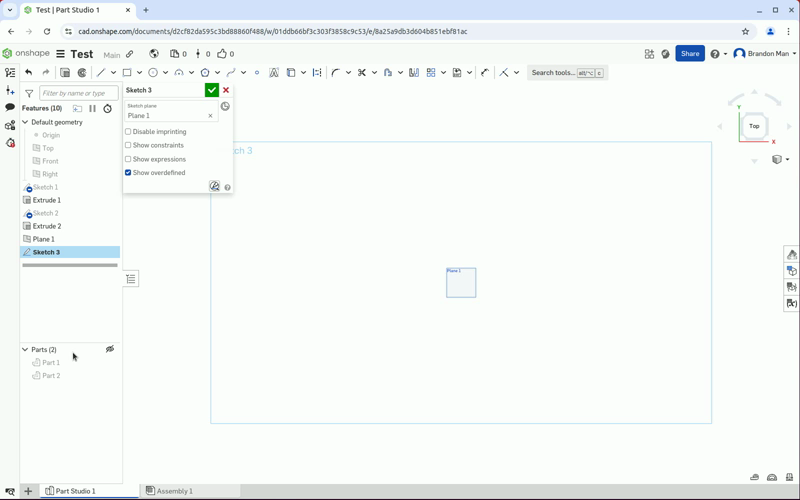
key(c)
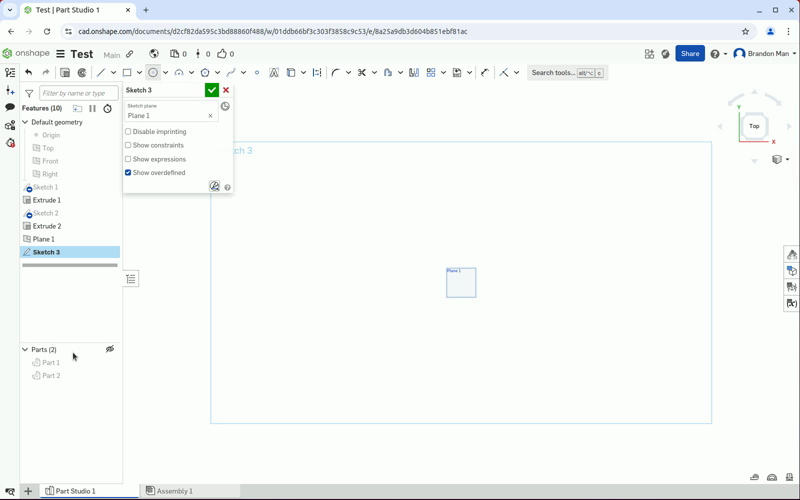
key_down(shift)
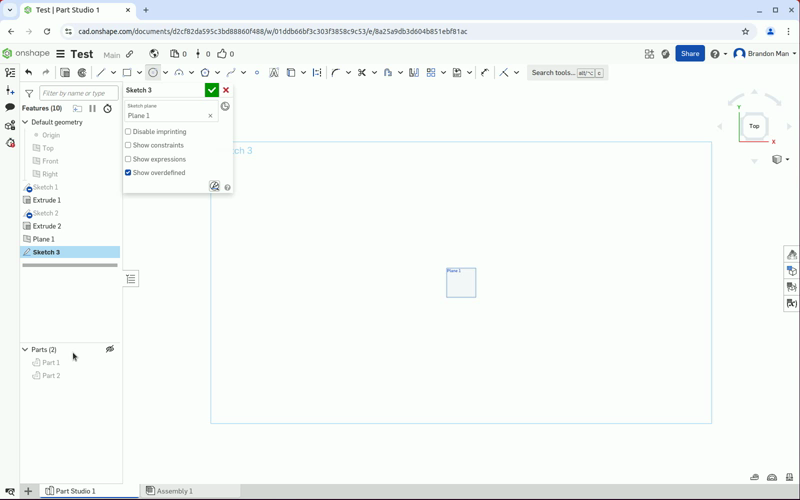
mouse_move(389, 295)
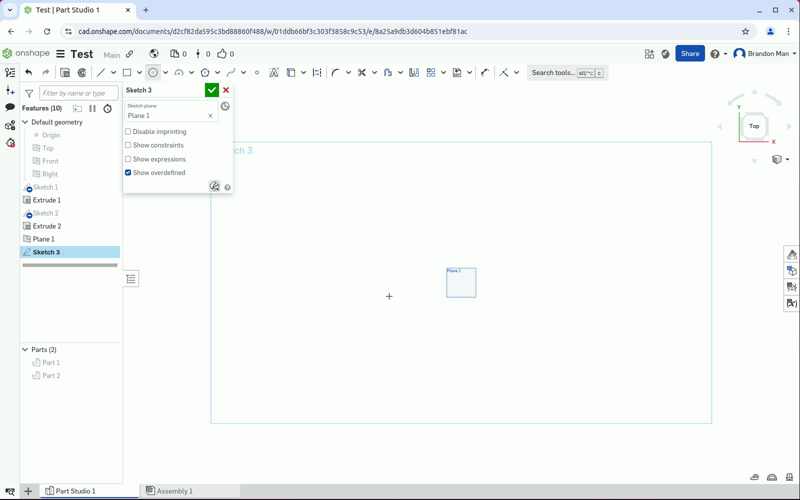
click(389, 295)
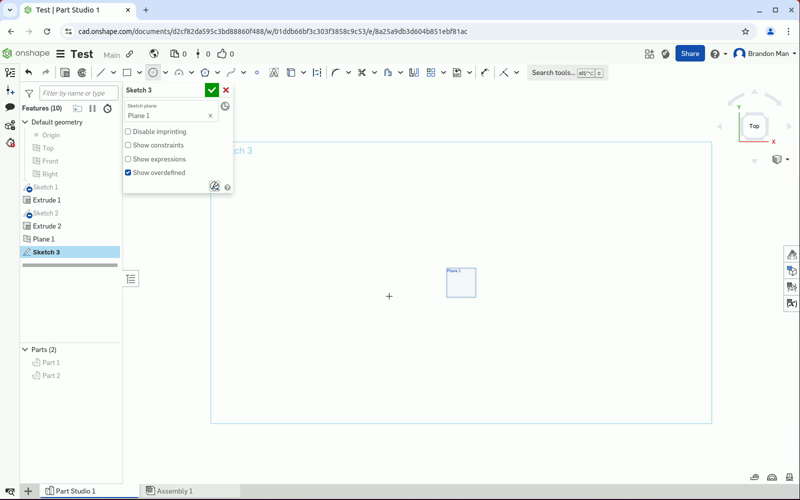
key_up(shift)
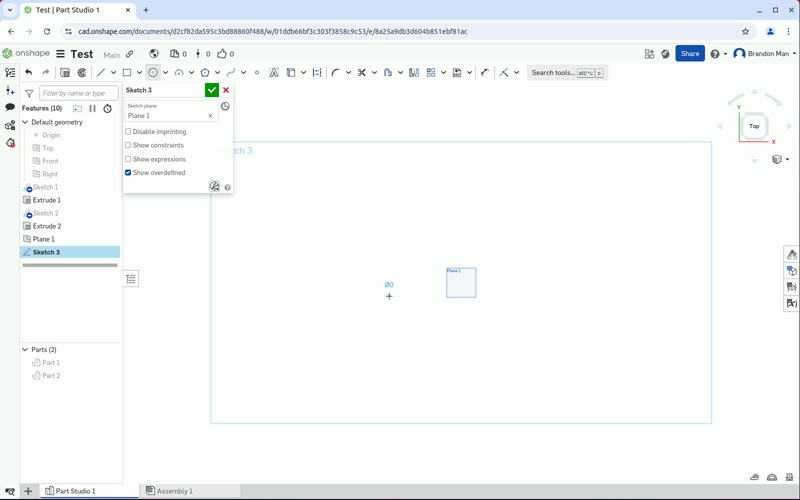
mouse_move(414, 295)
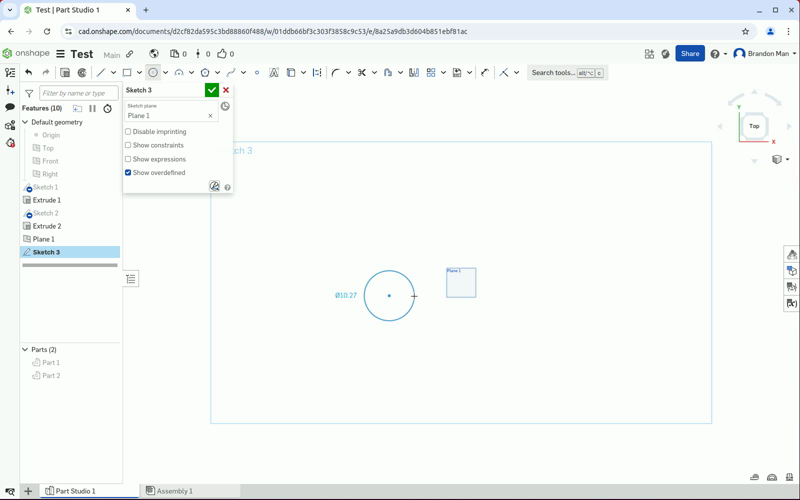
click(414, 295)
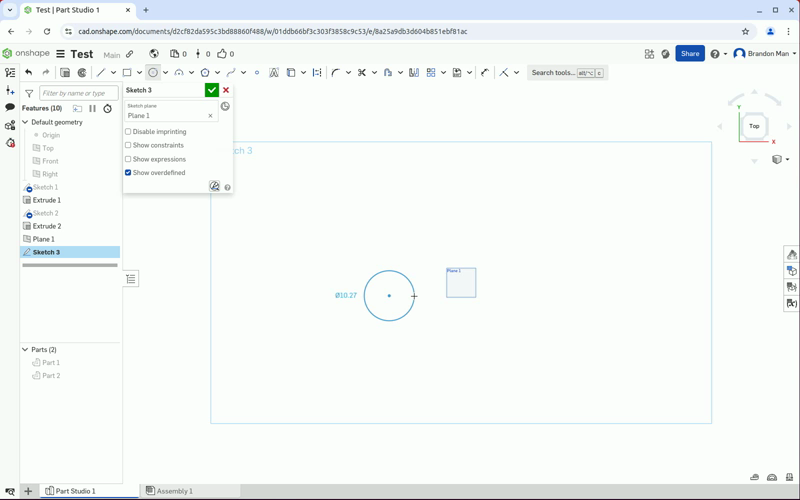
key(esc)
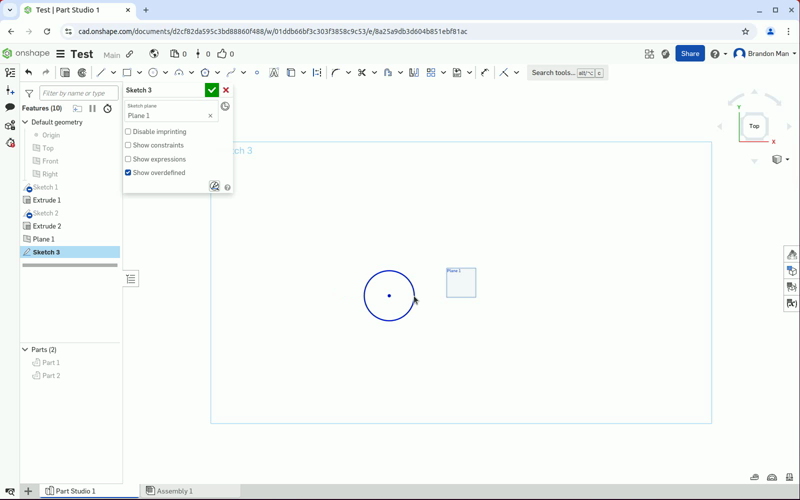
mouse_move(380, 298)
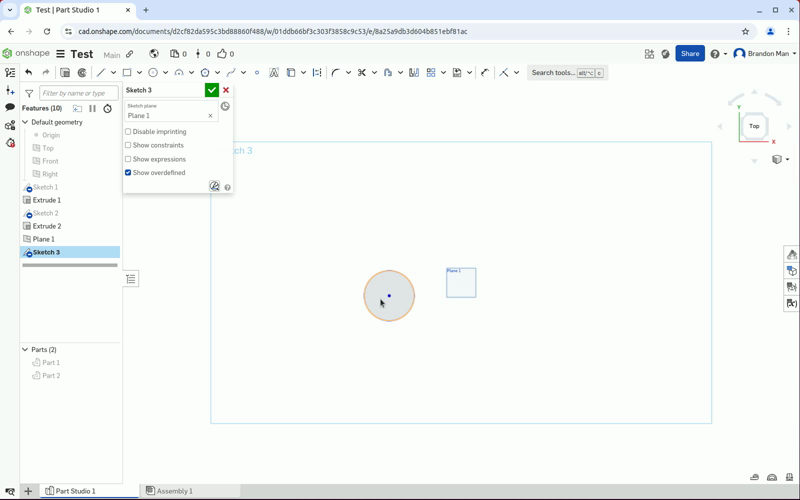
click(380, 298)
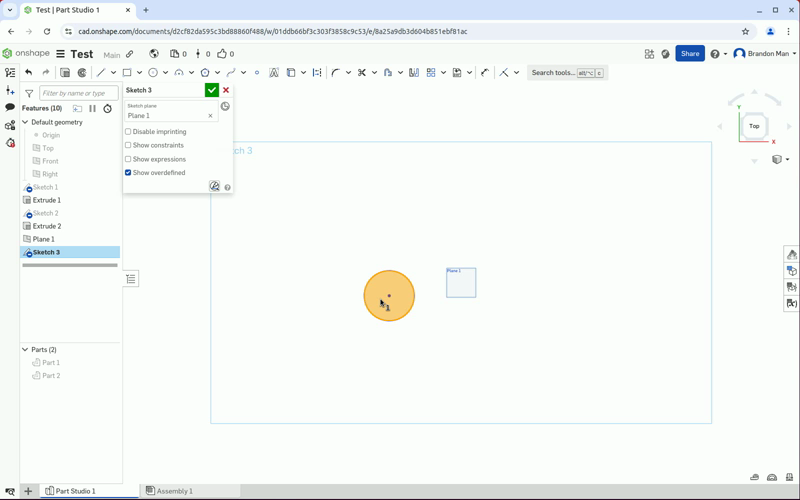
mouse_move(73, 352)
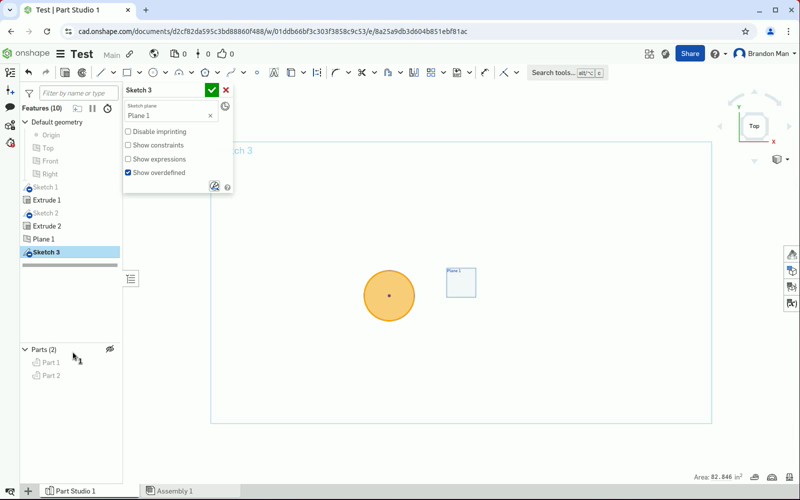
key(shift+y)
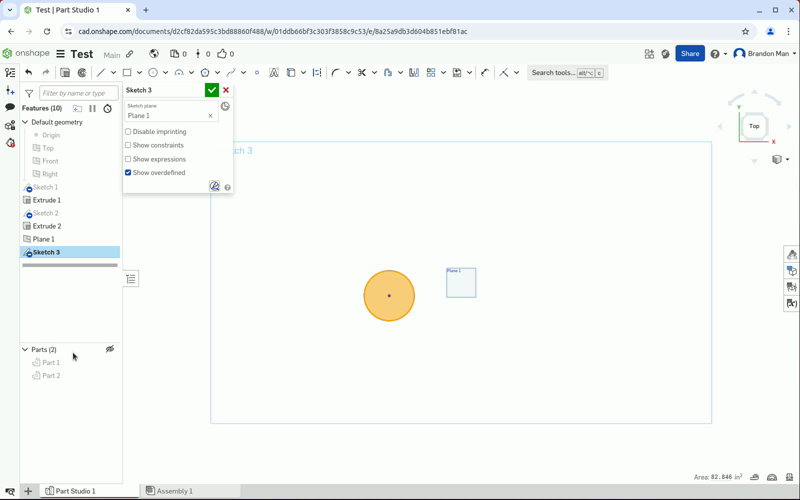
key(shift+e)
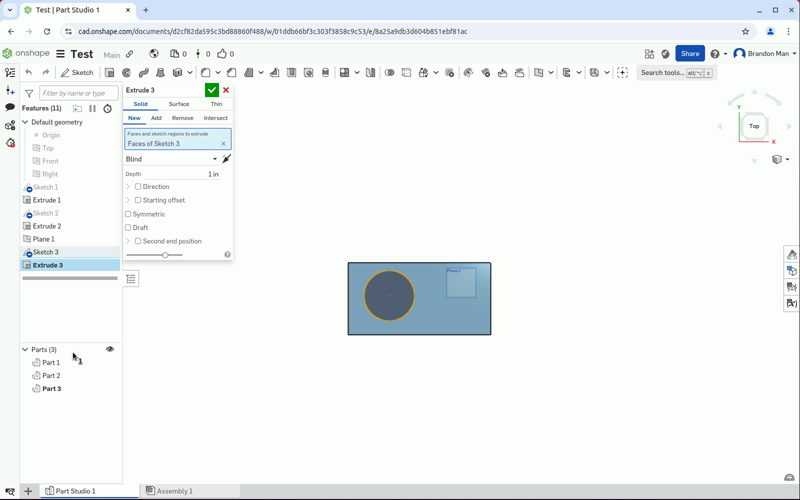
mouse_move(143, 106)
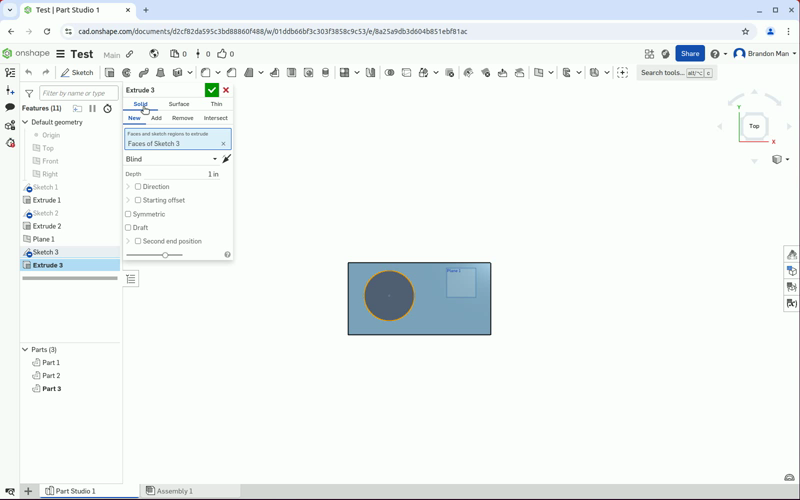
click(143, 106)
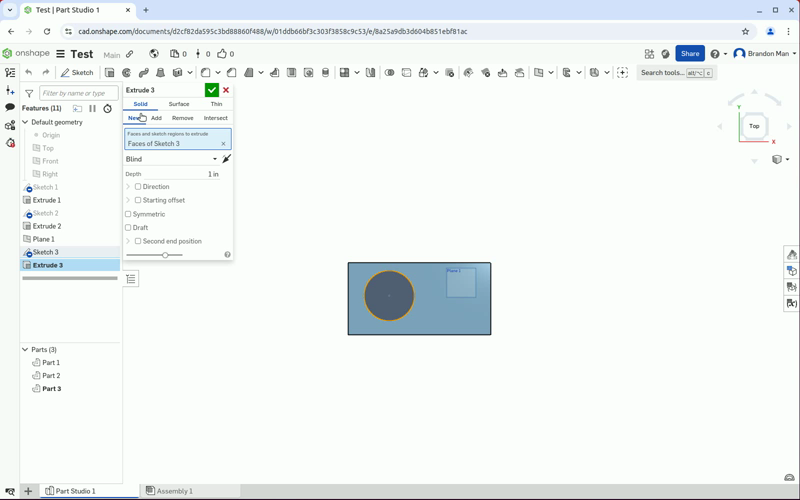
mouse_move(137, 120)
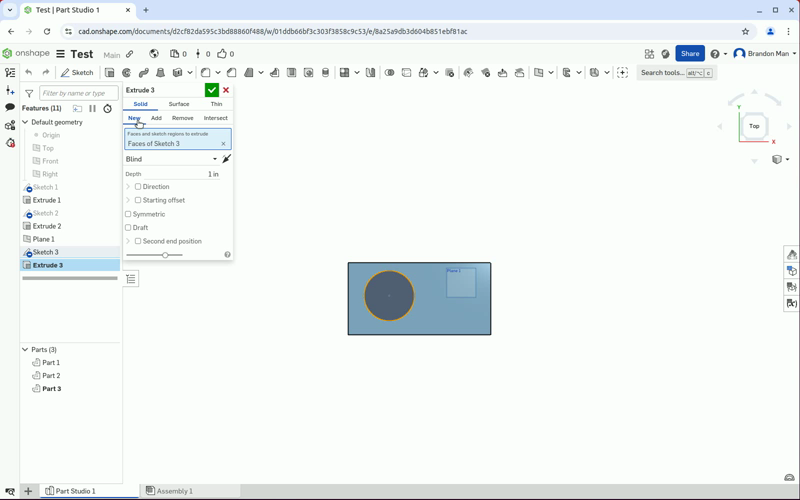
click(137, 120)
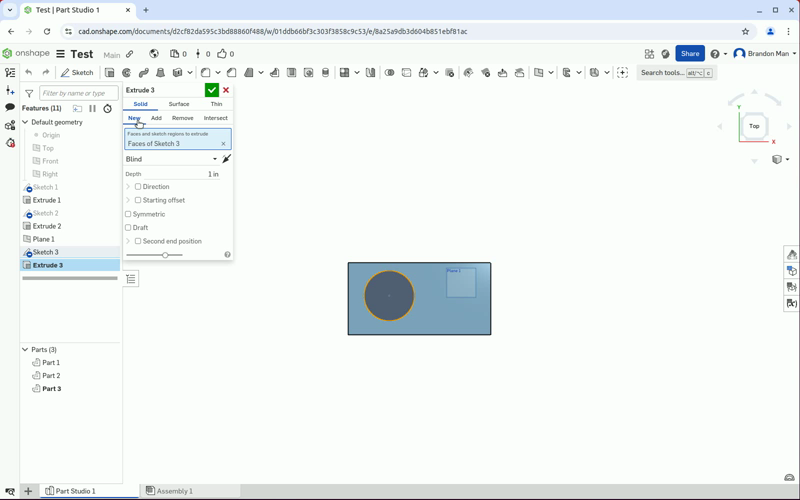
key(tab, 4)
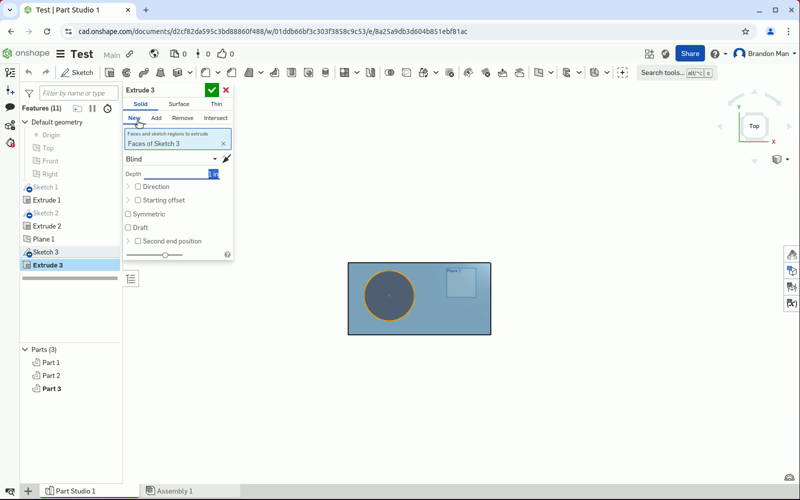
text(-18.775)
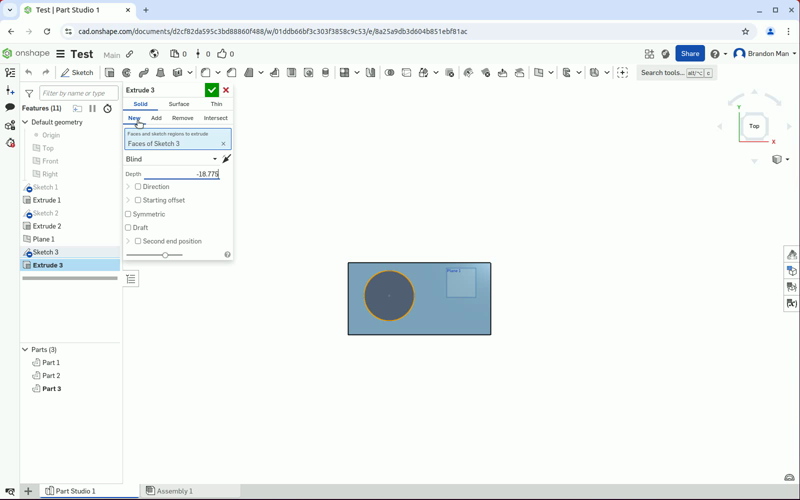
key(enter)
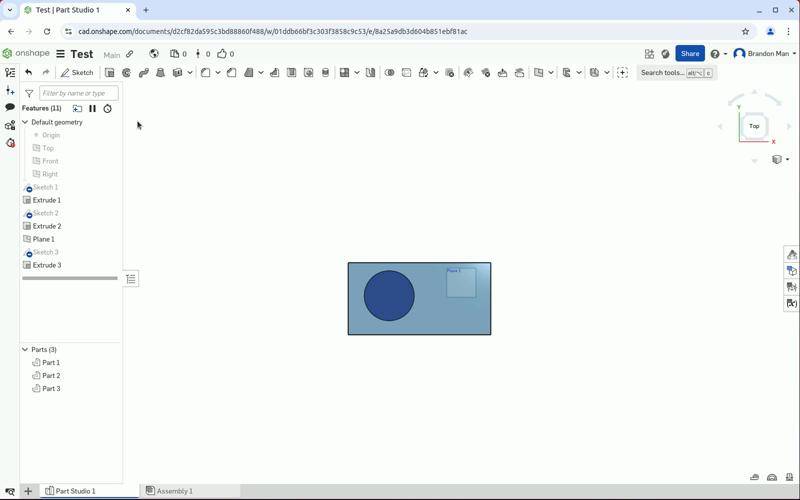
key(shift+h)
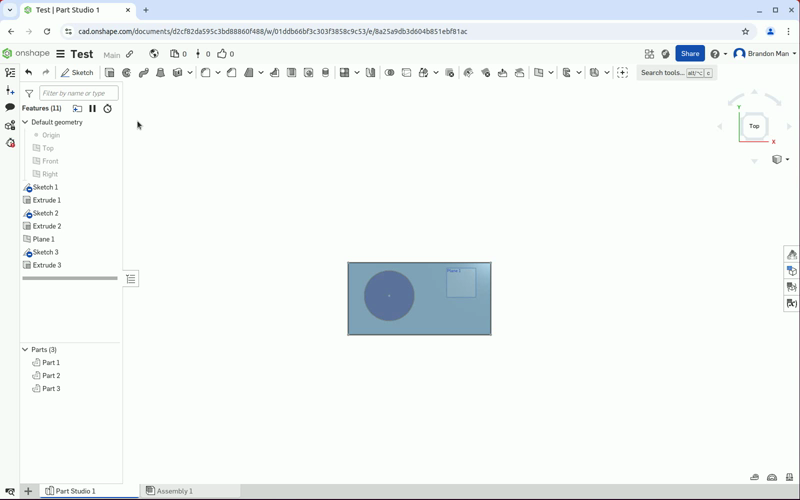
key(shift+h)
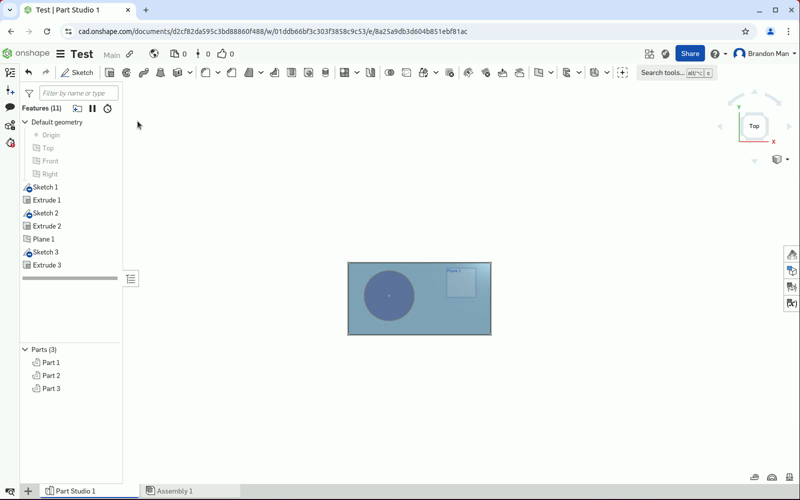
key(shift+7)
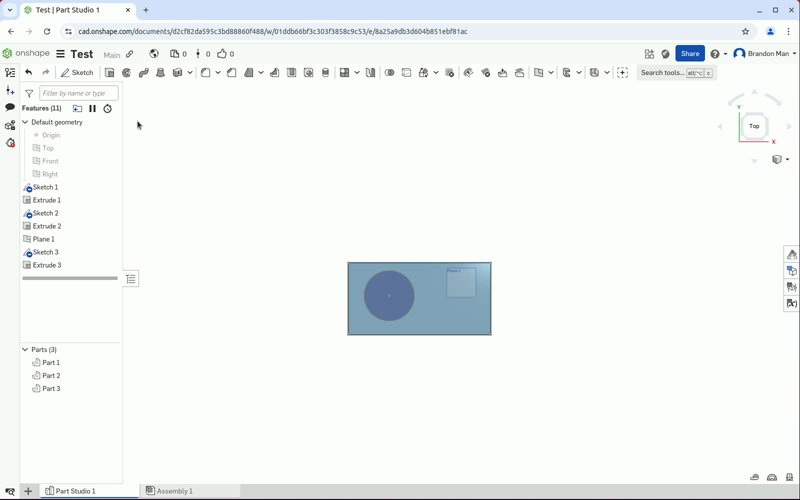
key(up, 3)
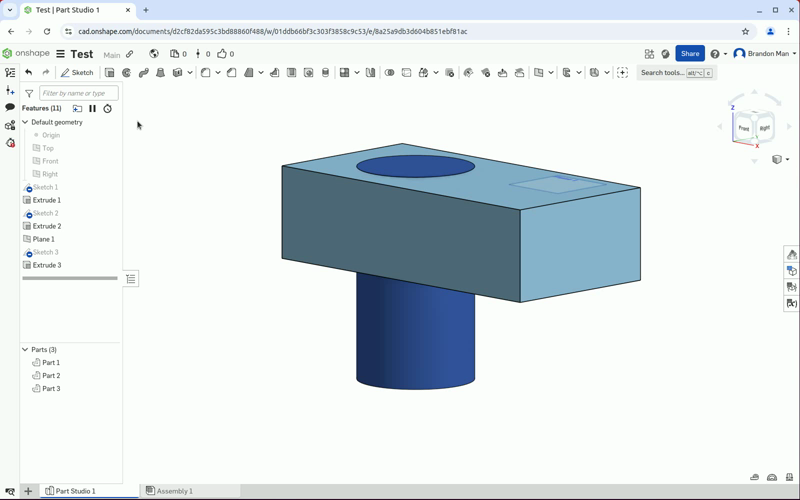
key(left, 3)
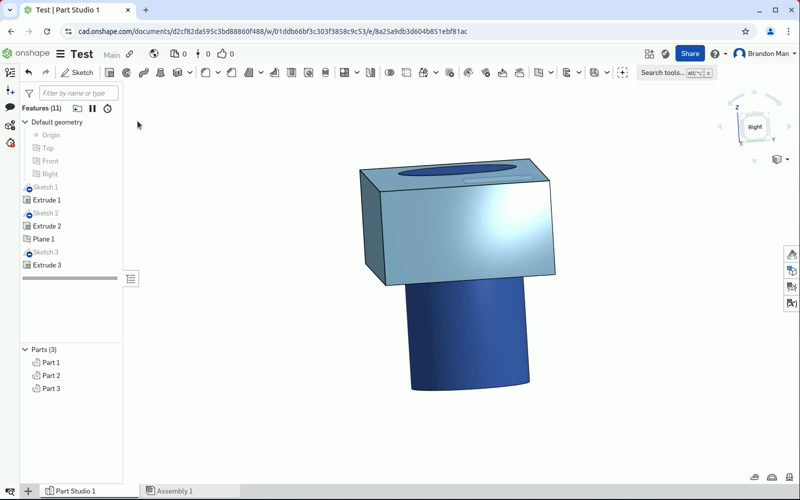
key(right, 3)
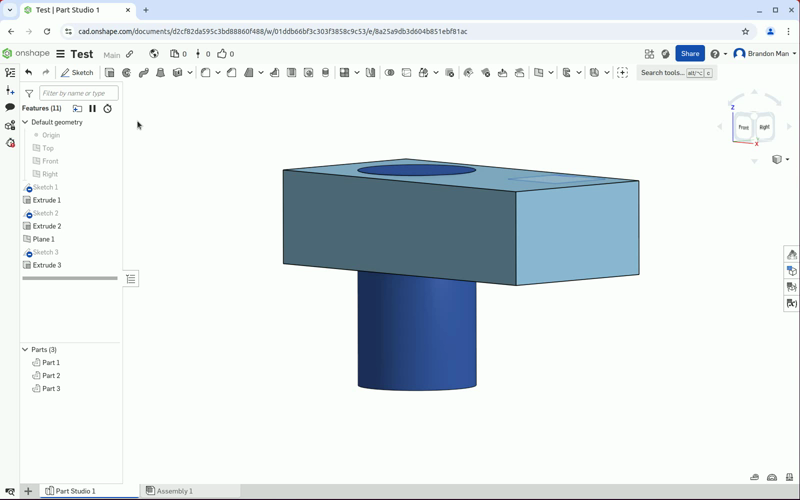
key(down, 3)
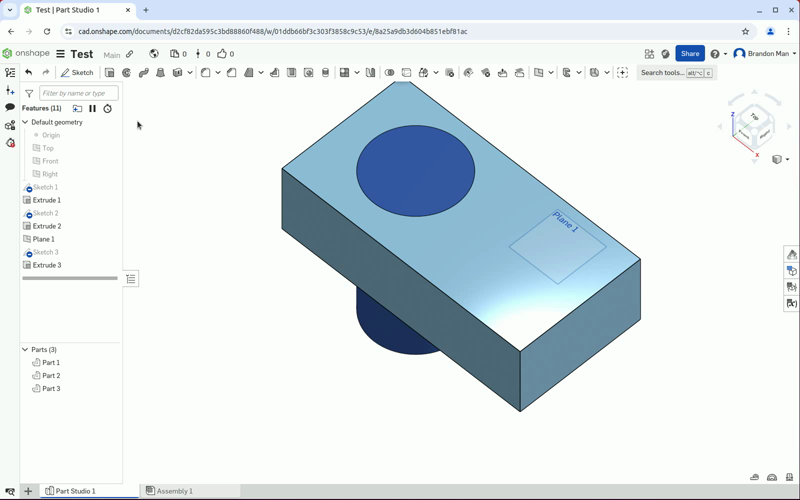
mouse_move(73, 189)
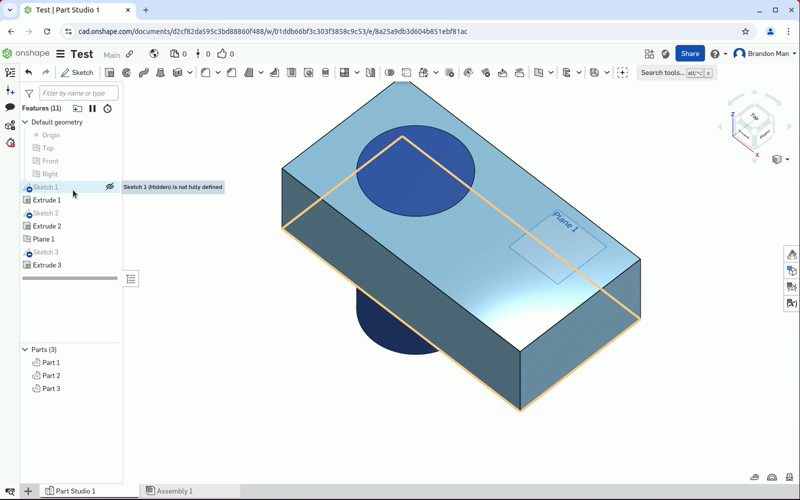
click(73, 189)